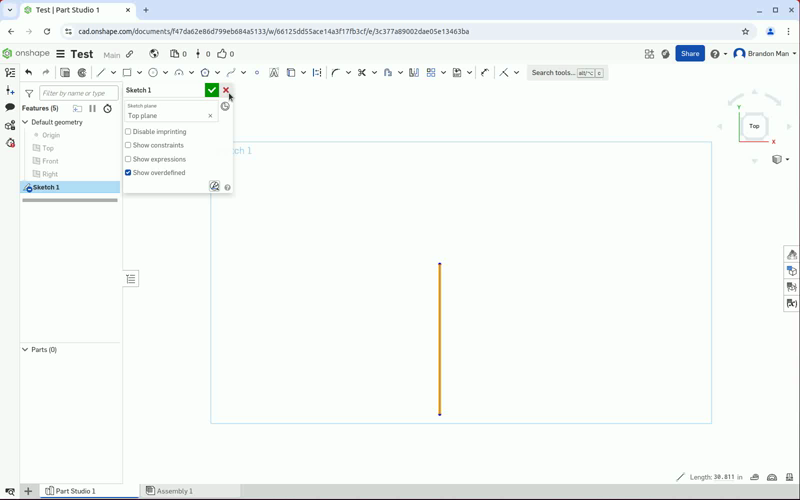
key(shift+h)
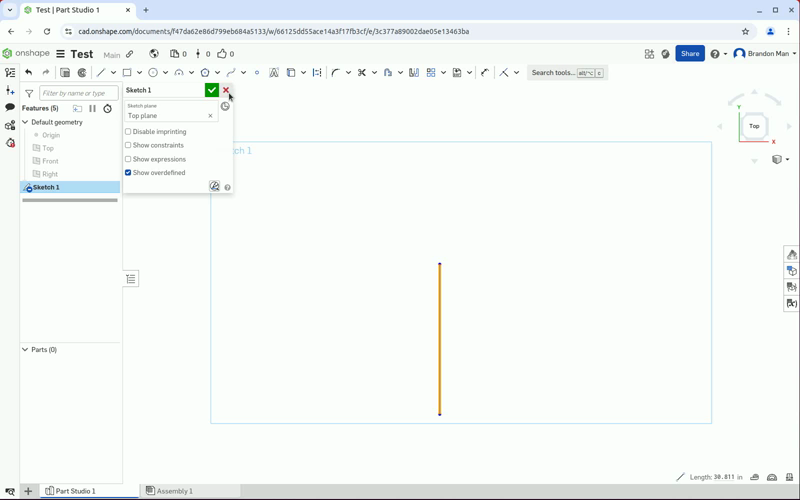
key(shift+s)
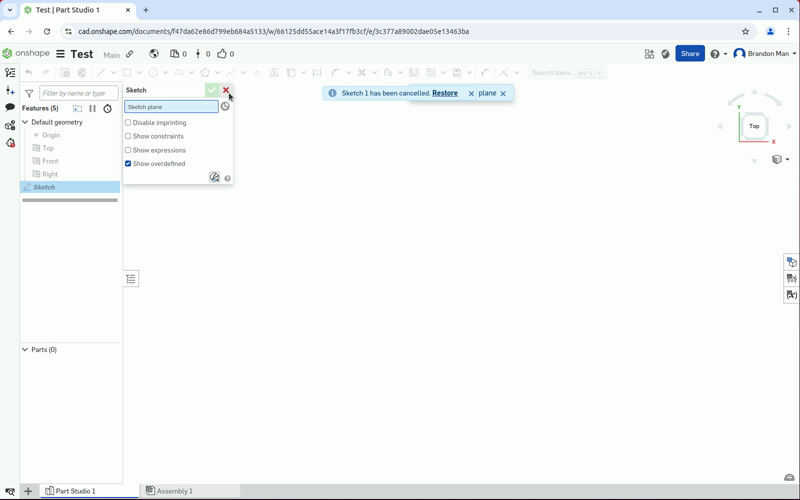
mouse_move(73, 150)
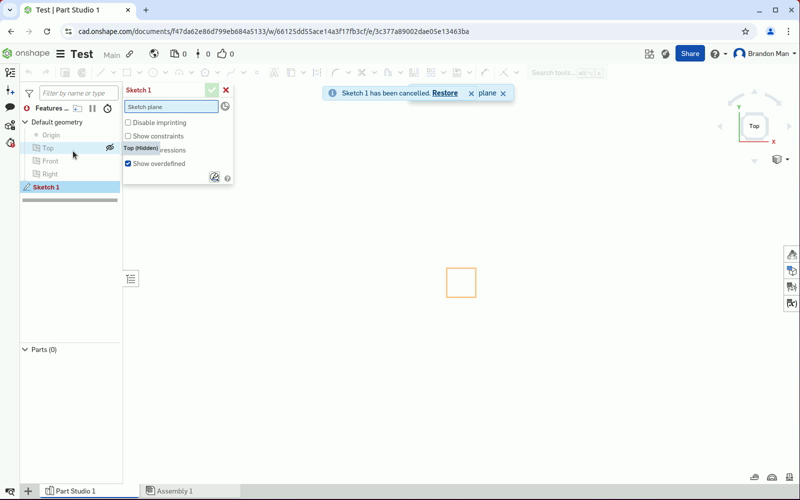
click(73, 150)
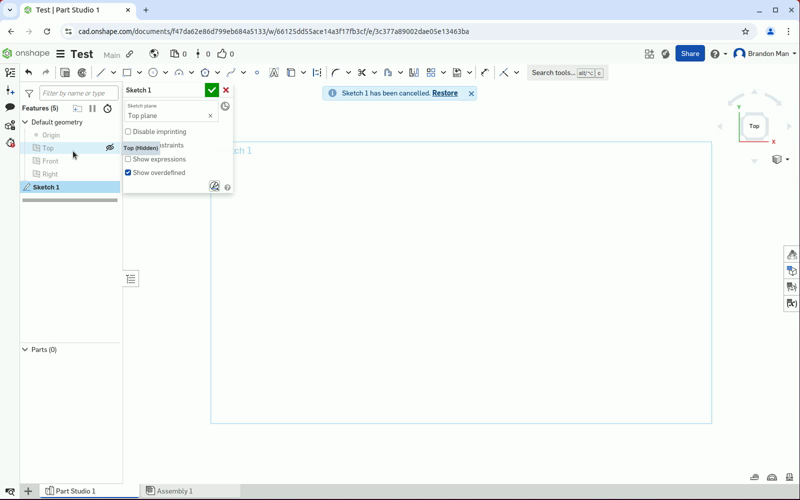
mouse_move(73, 352)
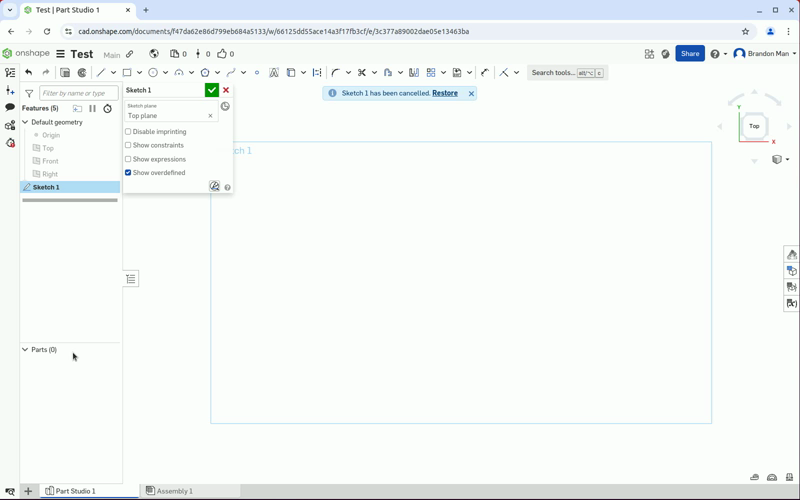
key(y)
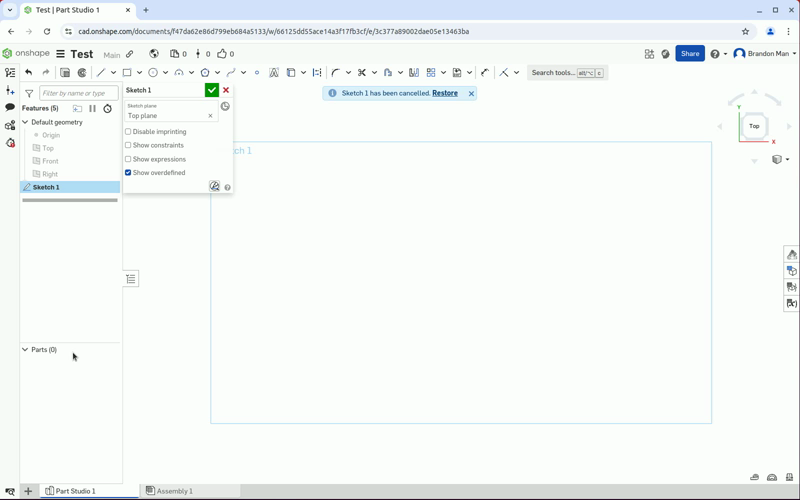
key(l)
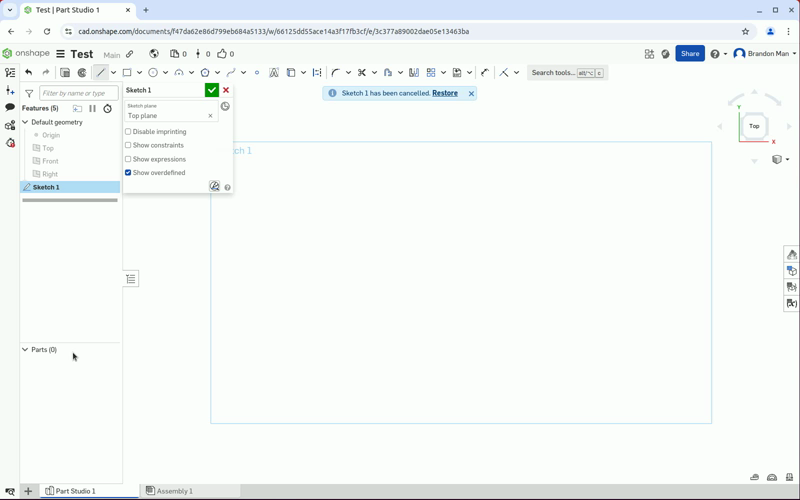
key_down(shift)
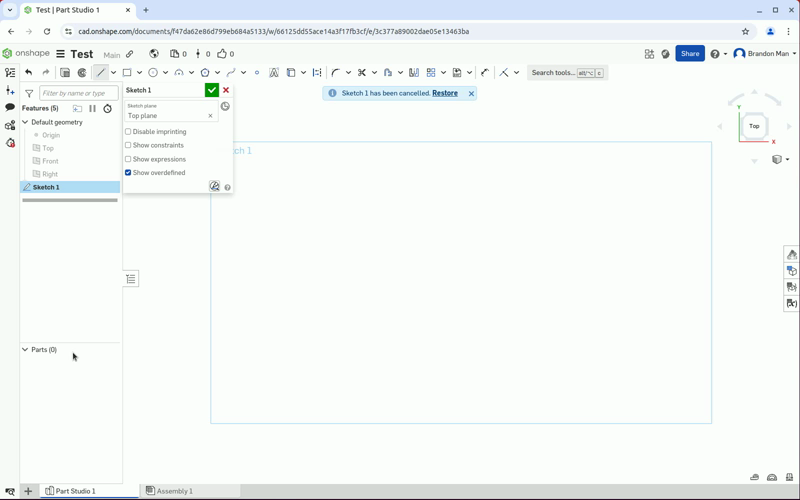
mouse_move(348, 363)
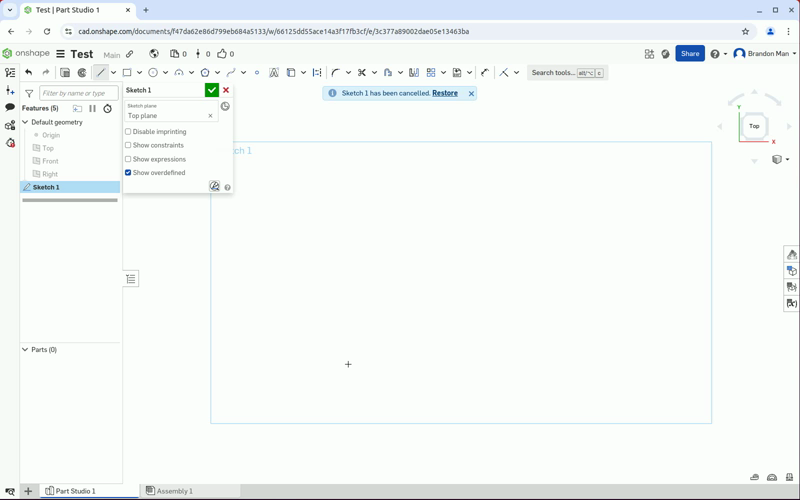
click(348, 363)
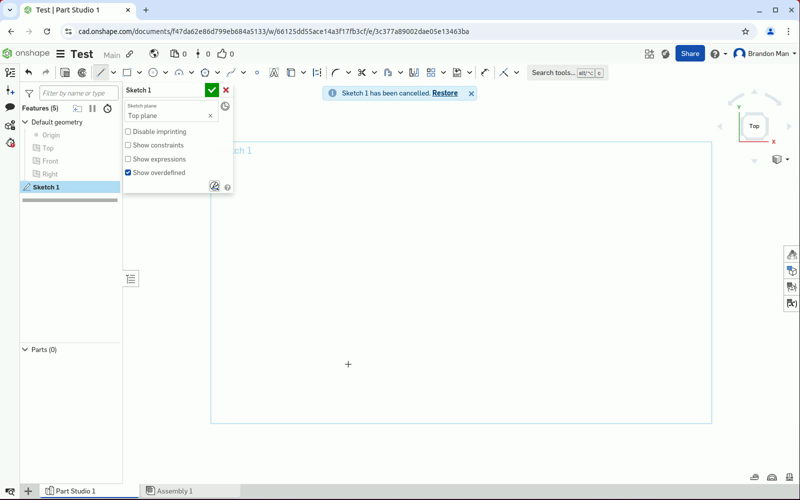
key_up(shift)
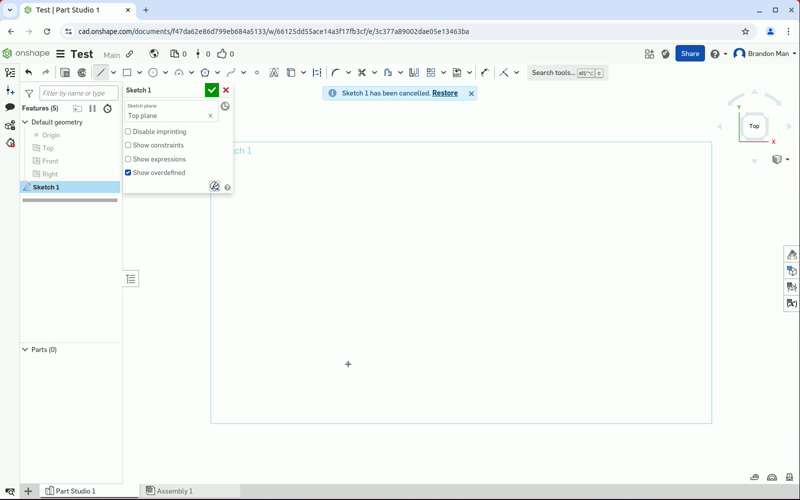
key_down(shift)
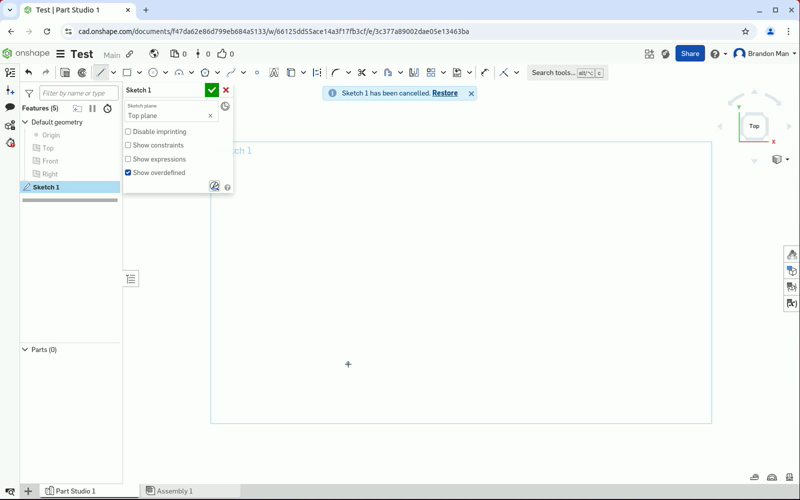
mouse_move(459, 363)
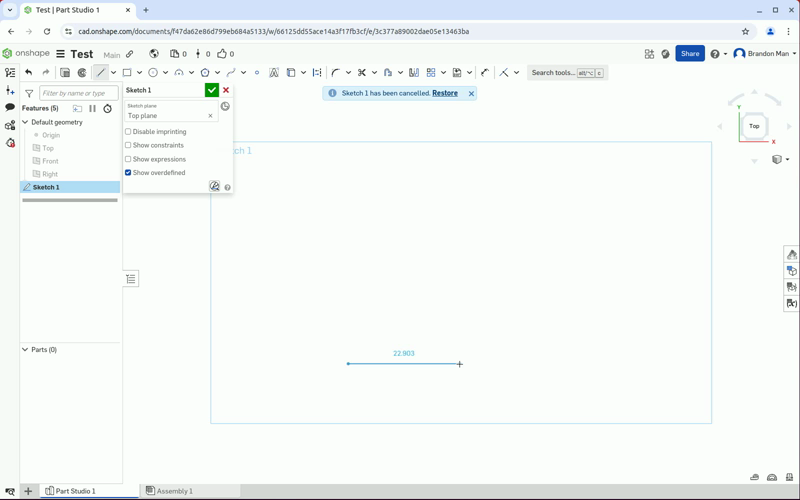
click(459, 363)
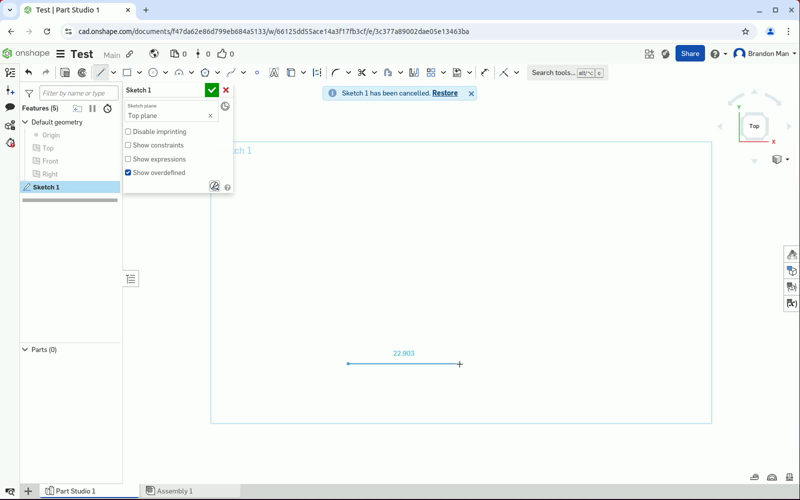
key_up(shift)
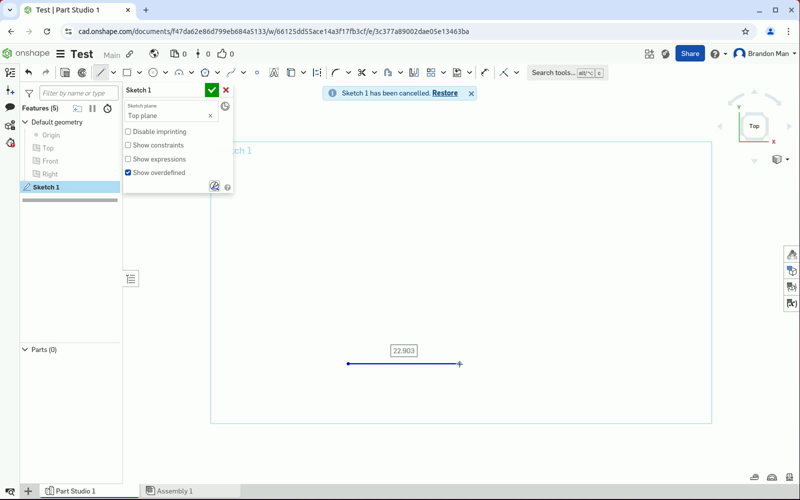
key(esc)
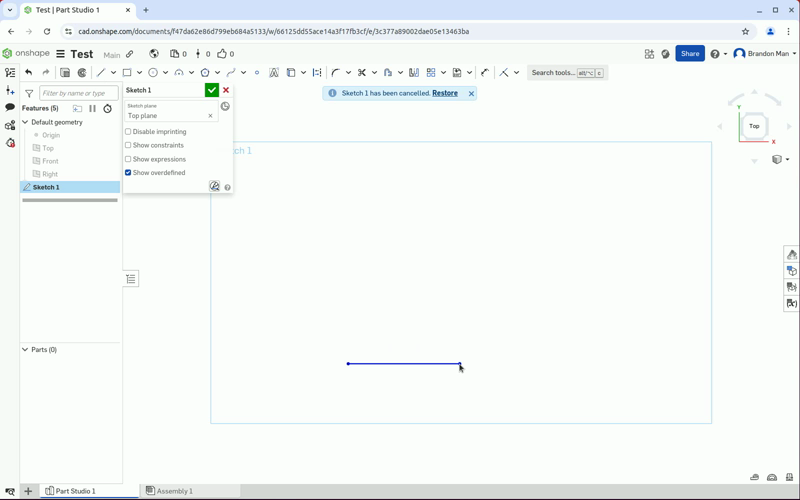
key(a)
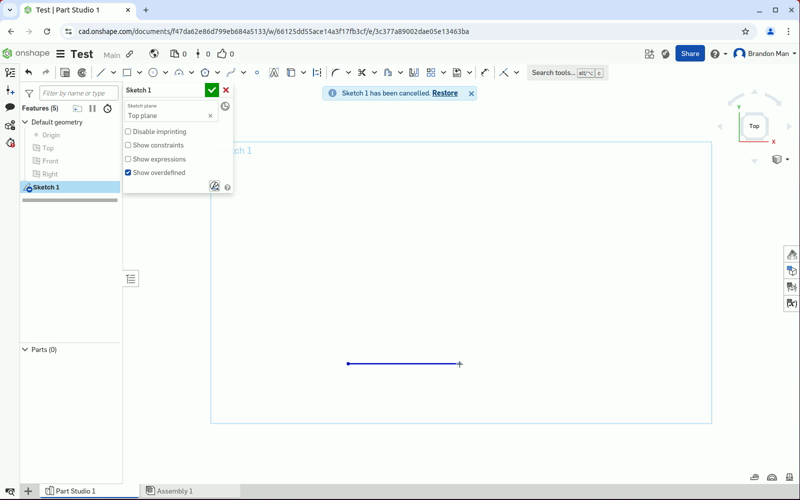
mouse_move(459, 363)
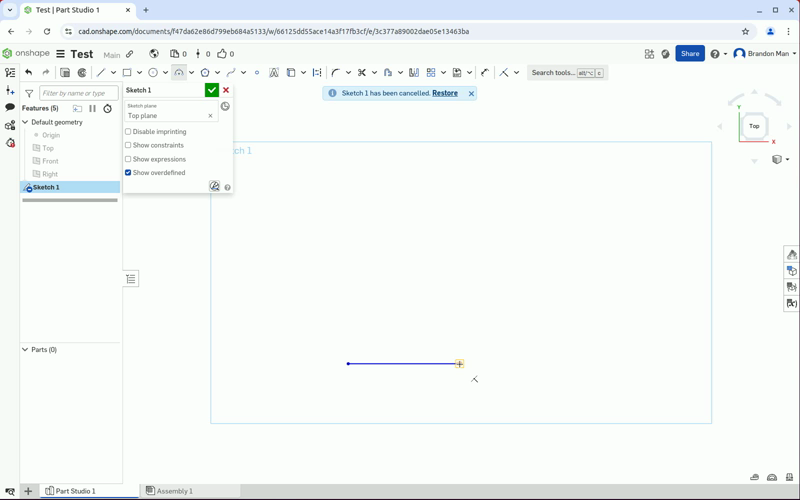
click(459, 363)
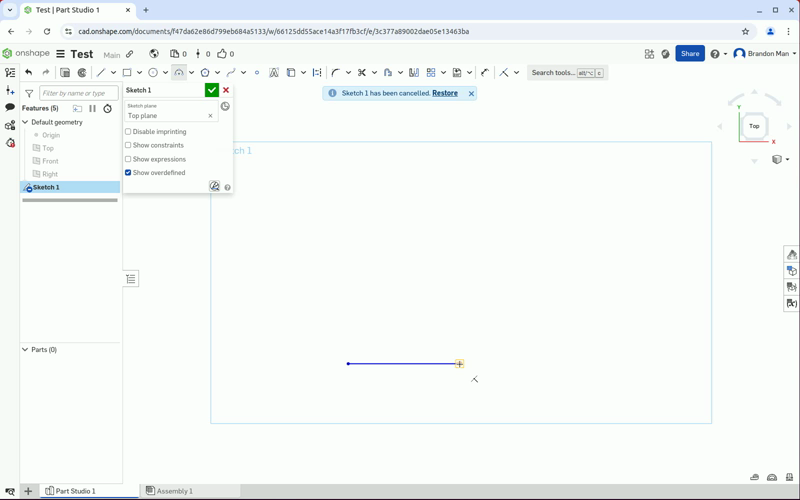
key_down(shift)
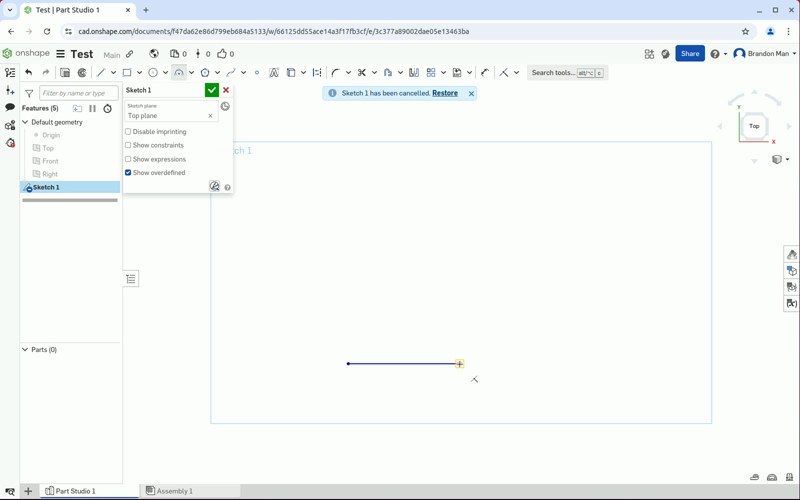
mouse_move(459, 203)
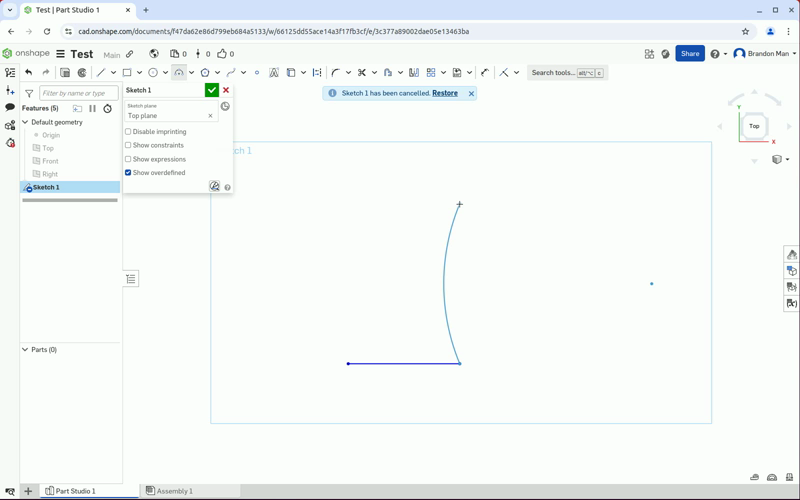
click(459, 203)
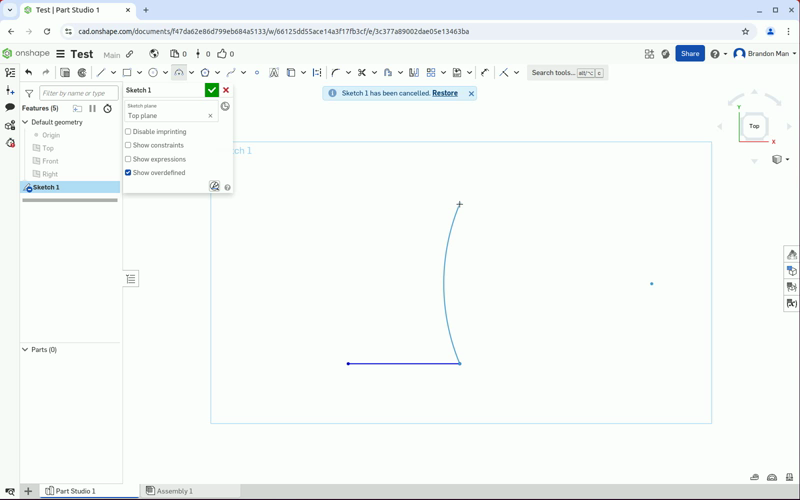
mouse_move(379, 283)
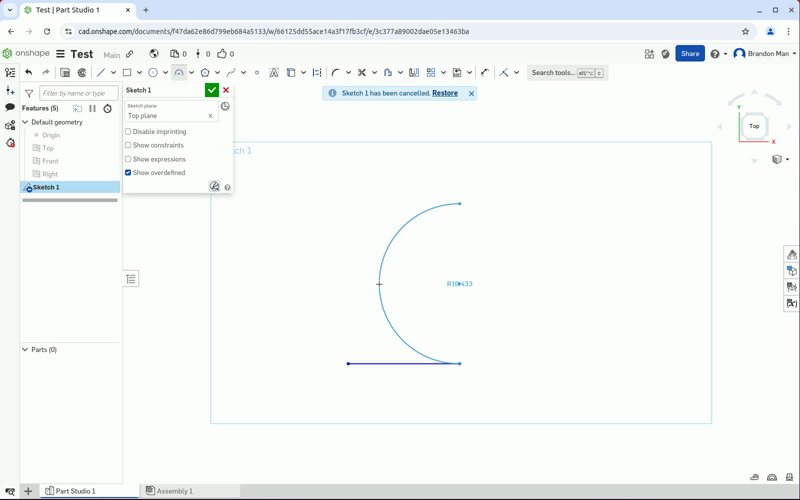
click(379, 283)
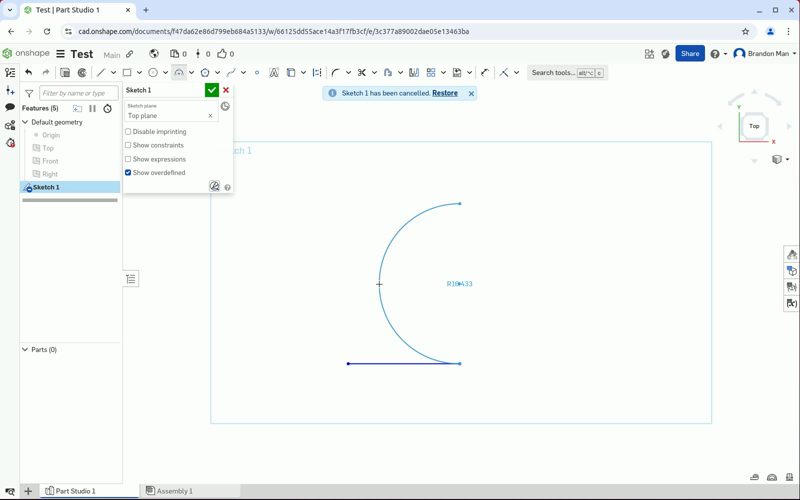
key_up(shift)
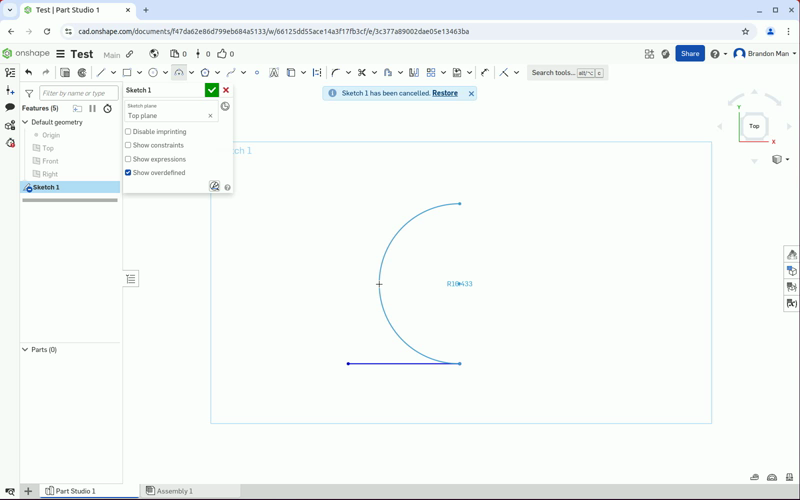
key(esc)
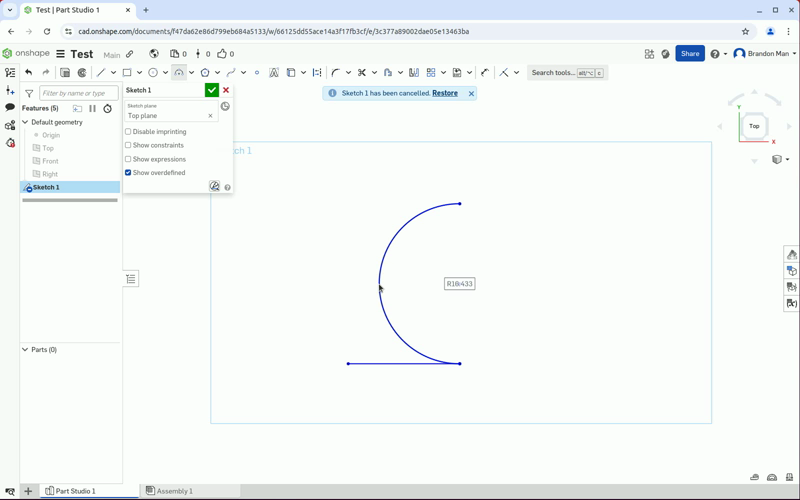
key(l)
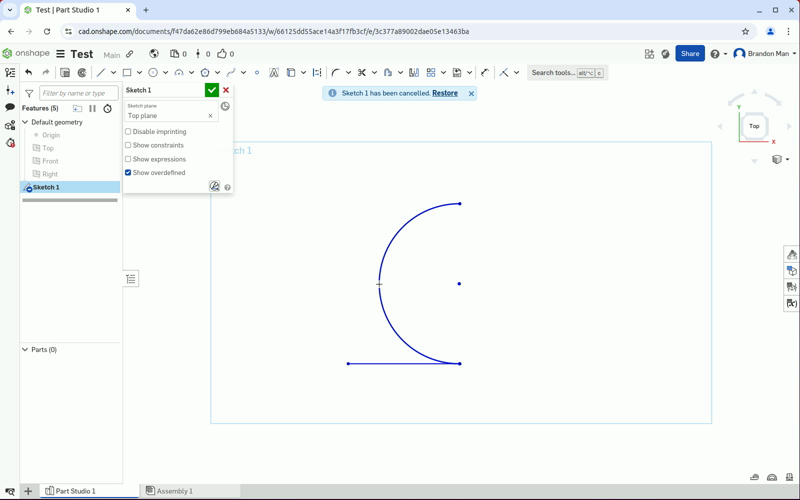
mouse_move(459, 203)
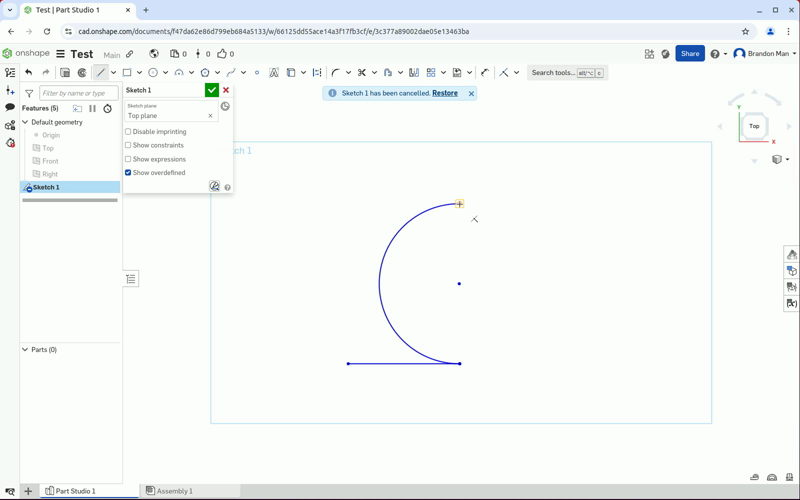
click(459, 203)
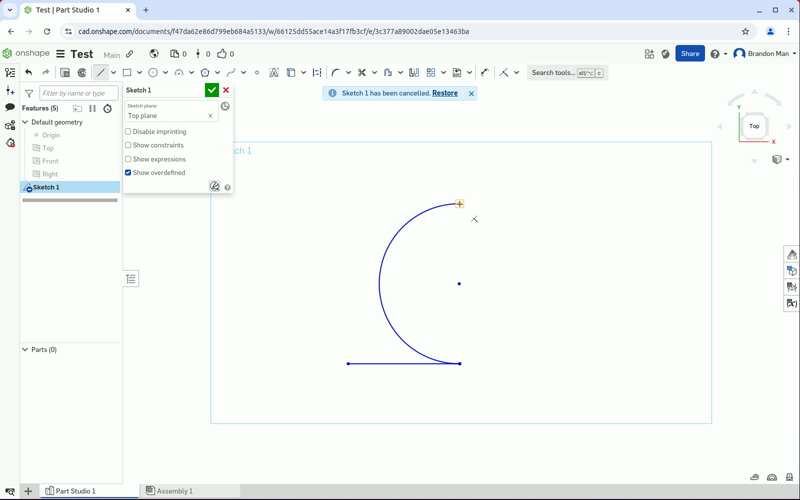
key_down(shift)
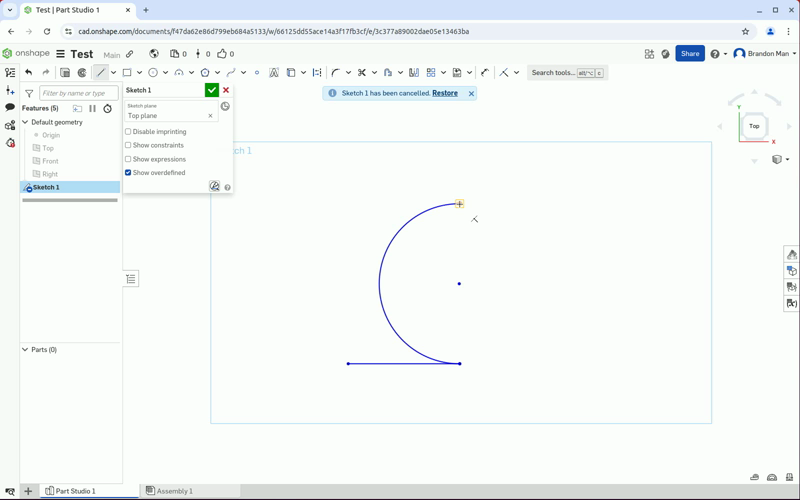
mouse_move(348, 203)
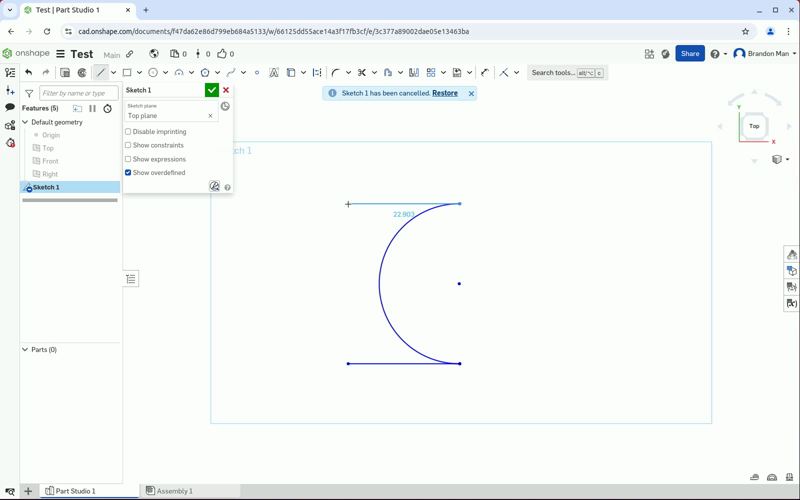
click(348, 203)
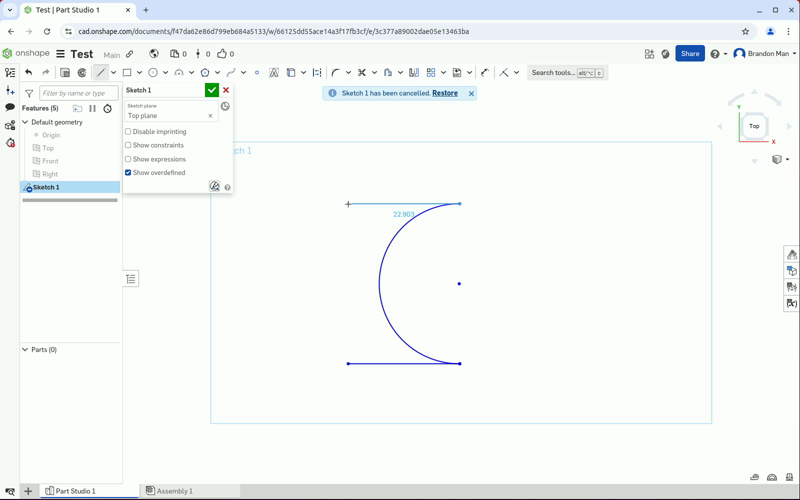
key_up(shift)
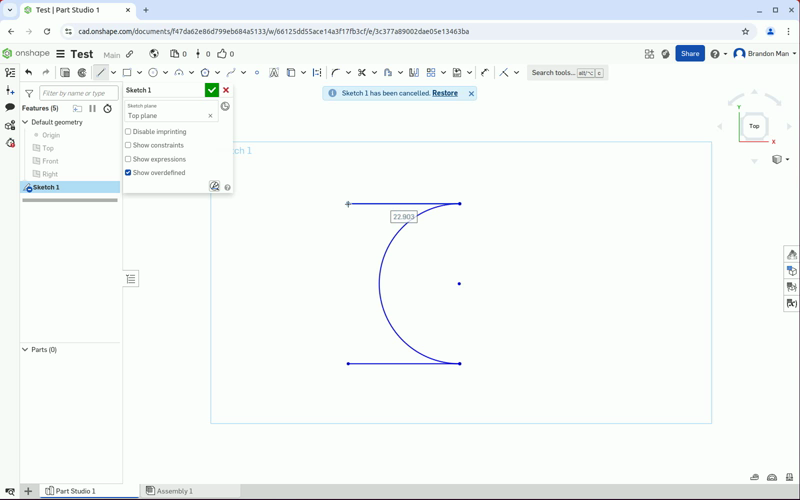
key_down(shift)
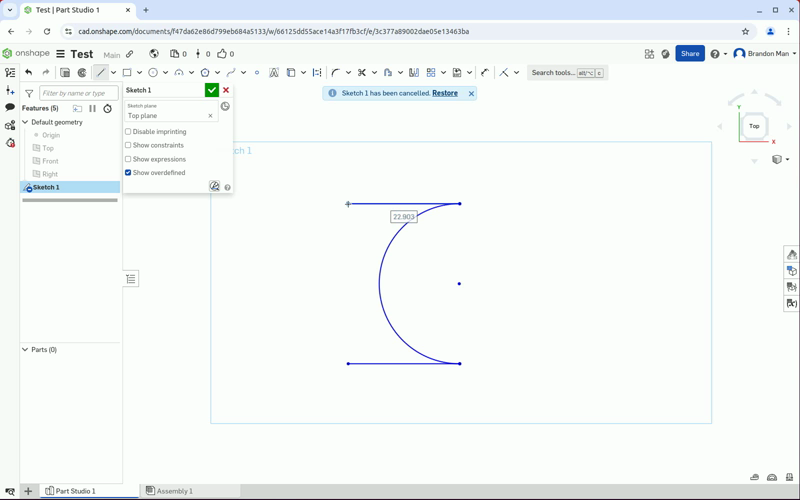
mouse_move(348, 363)
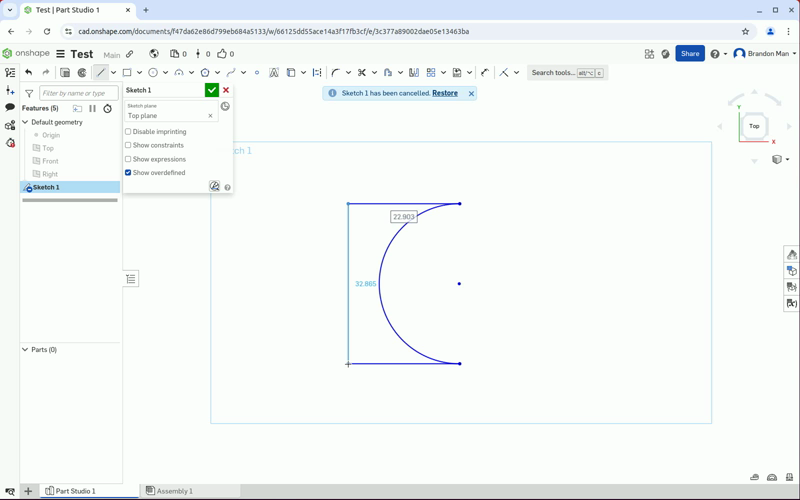
key_up(shift)
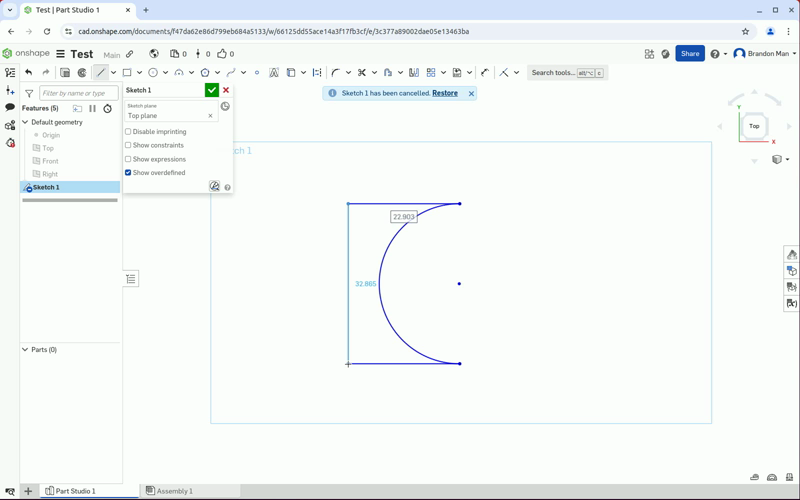
click(348, 363)
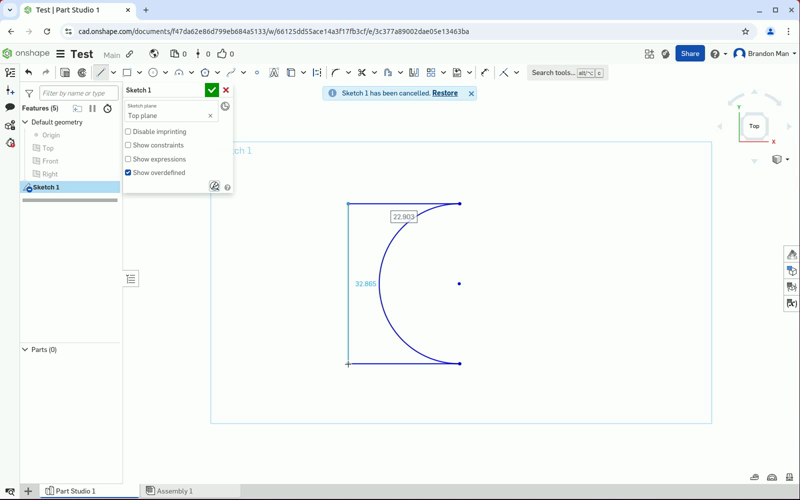
key(esc)
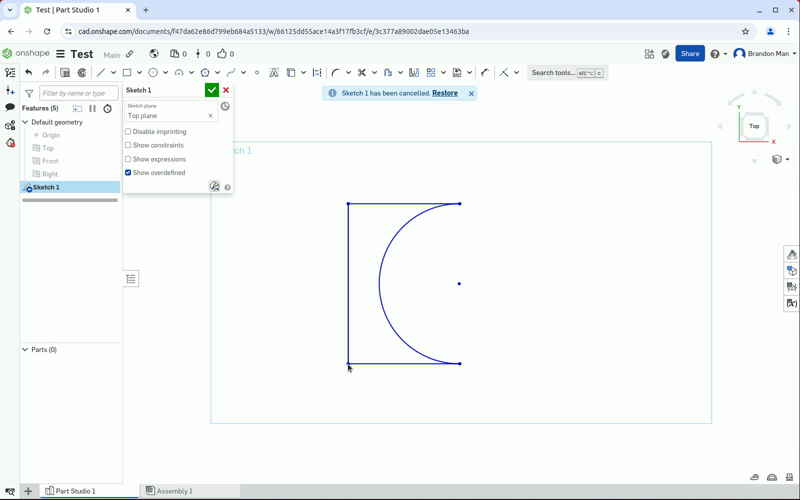
mouse_move(391, 224)
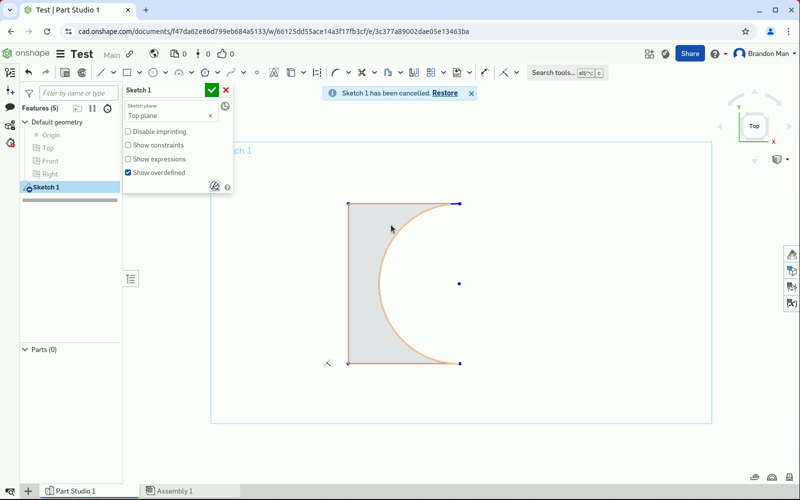
scroll(6)
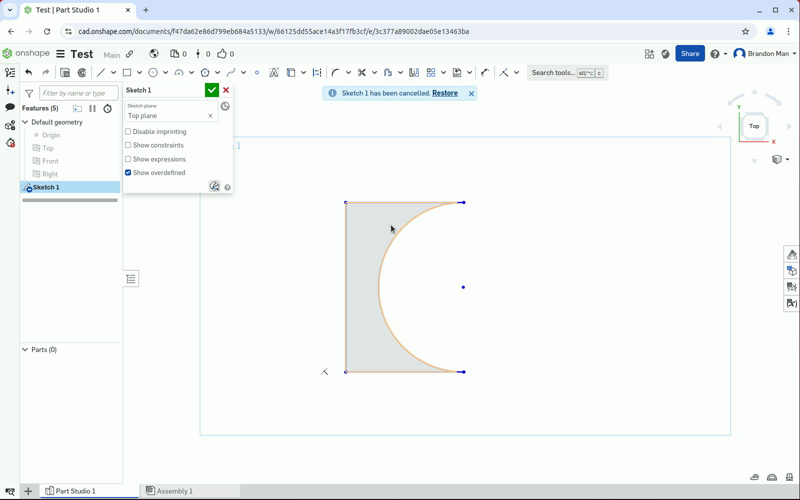
scroll(6)
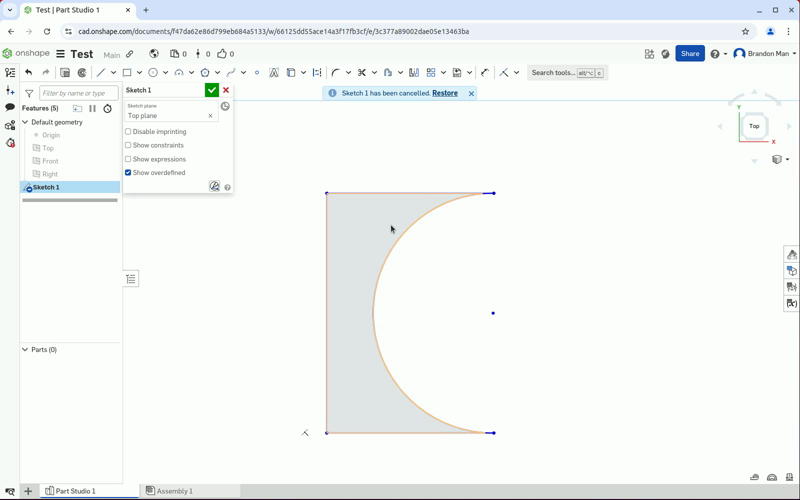
scroll(6)
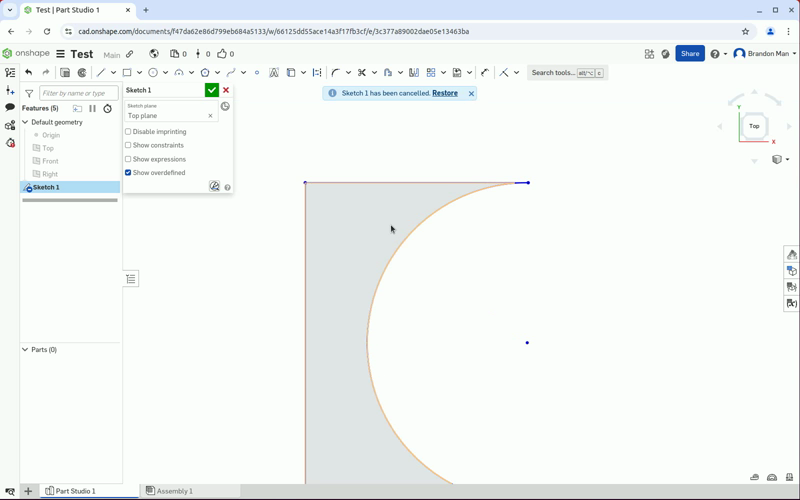
scroll(6)
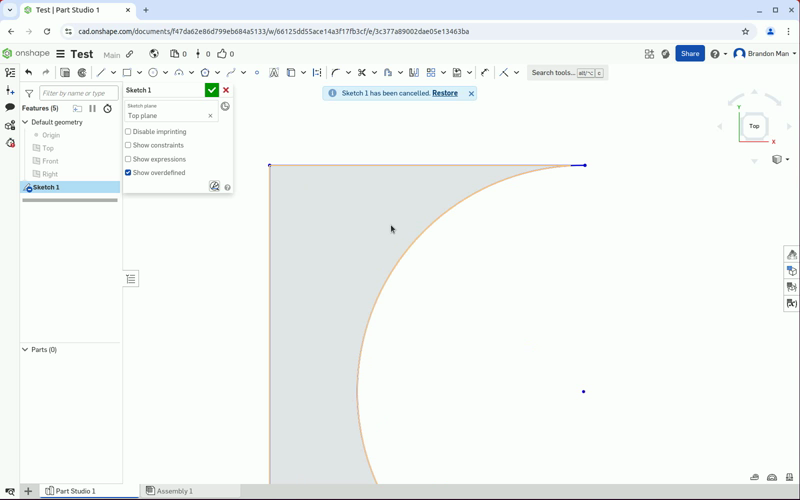
scroll(6)
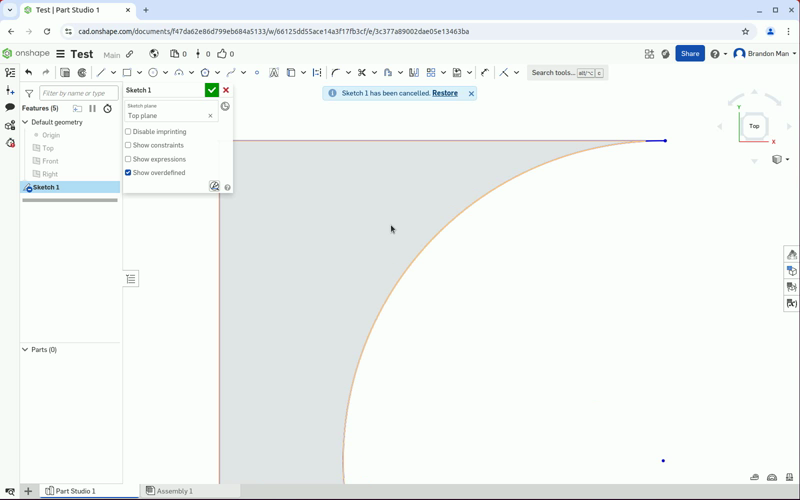
scroll(6)
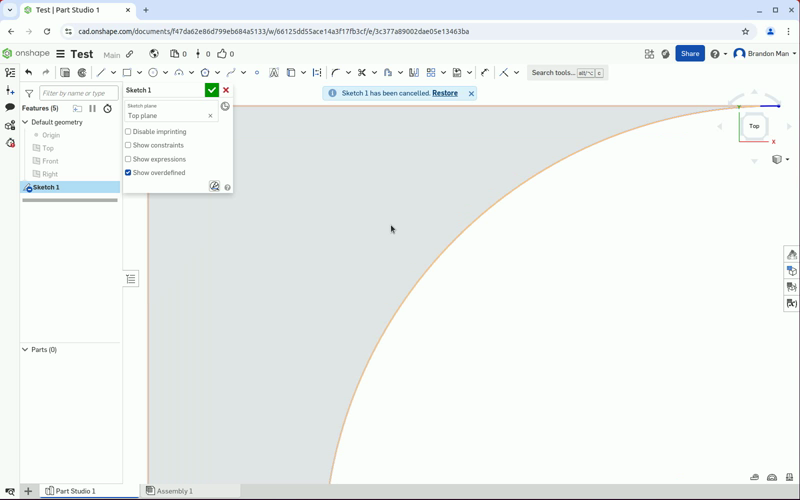
scroll(6)
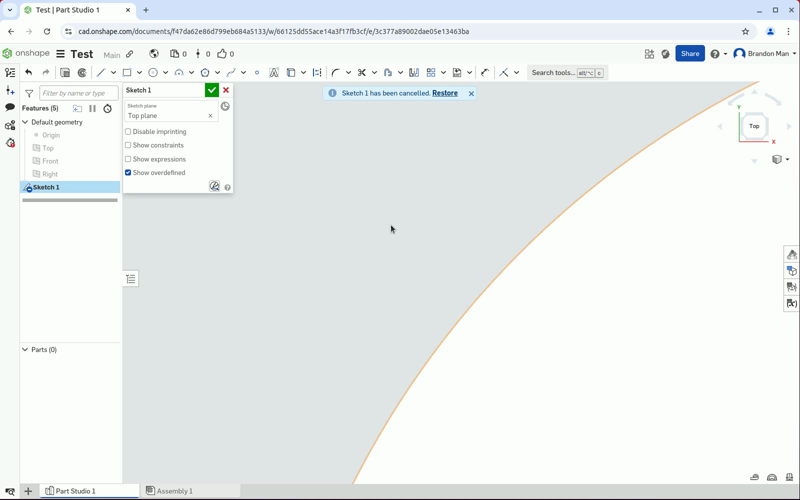
click(391, 224)
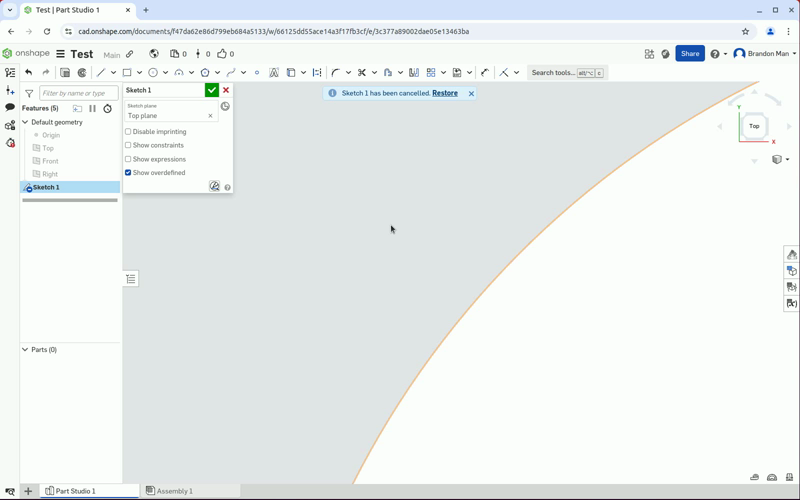
scroll(-6)
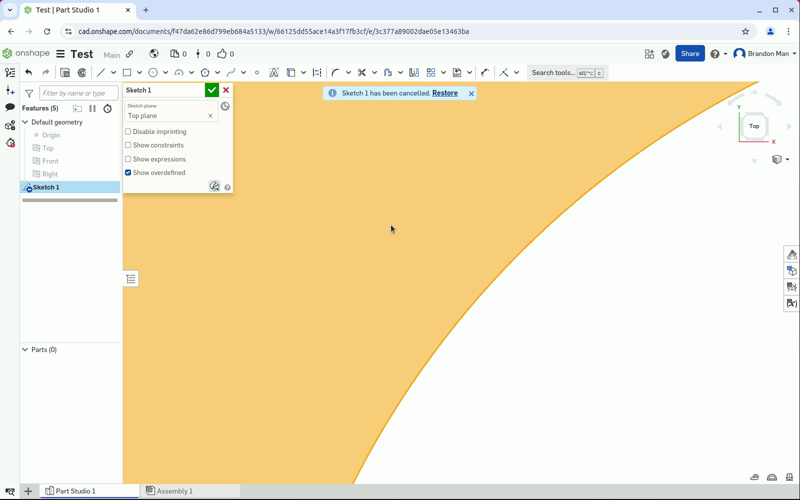
scroll(-6)
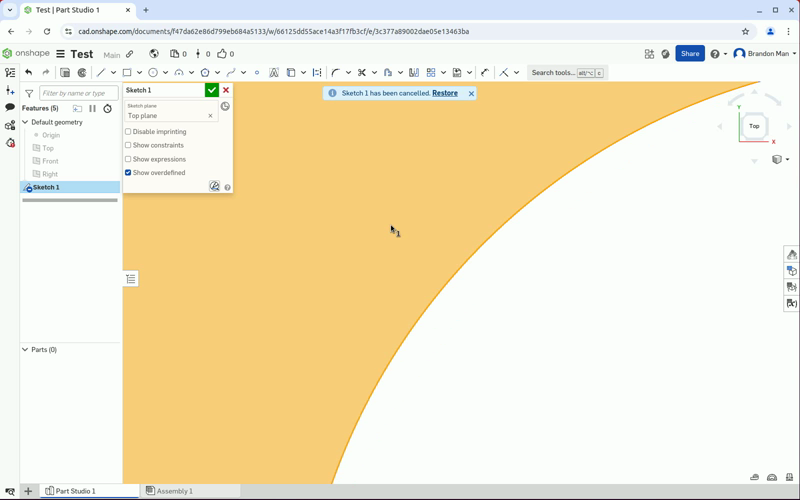
scroll(-6)
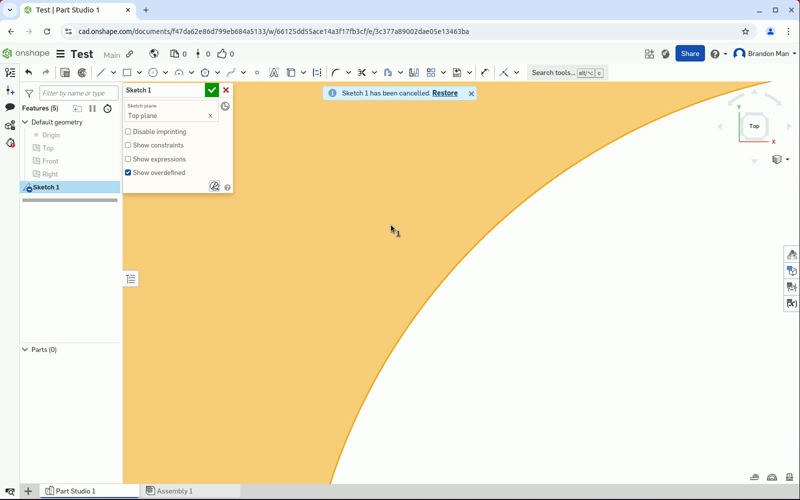
scroll(-6)
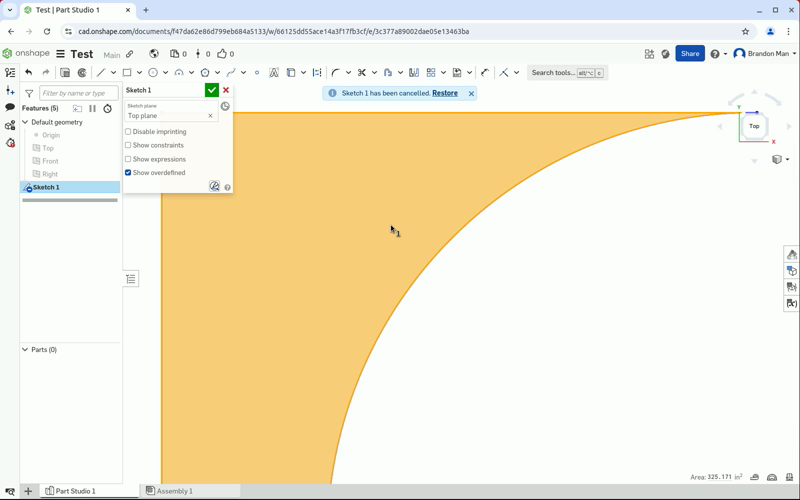
scroll(-6)
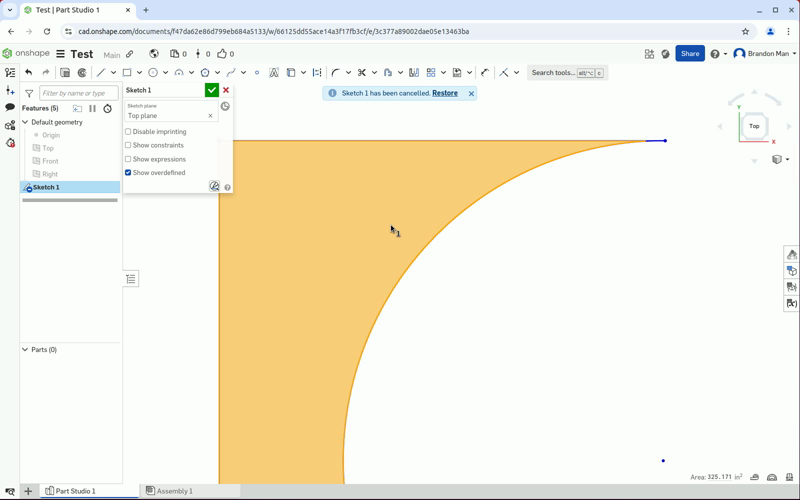
scroll(-6)
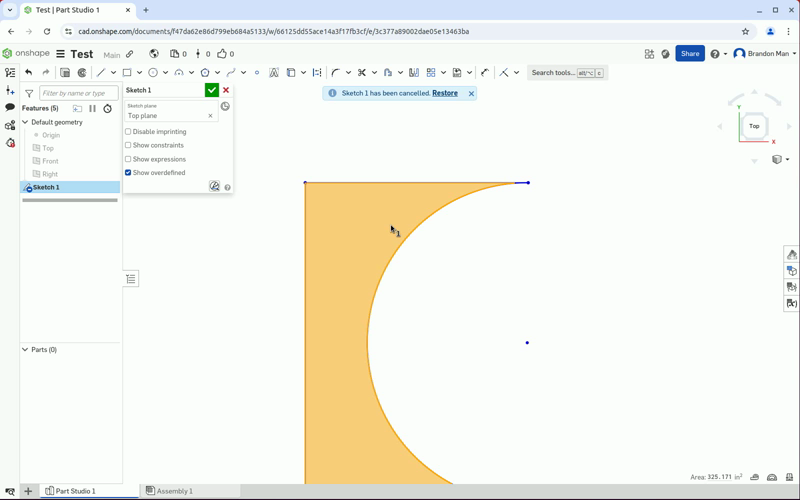
scroll(-6)
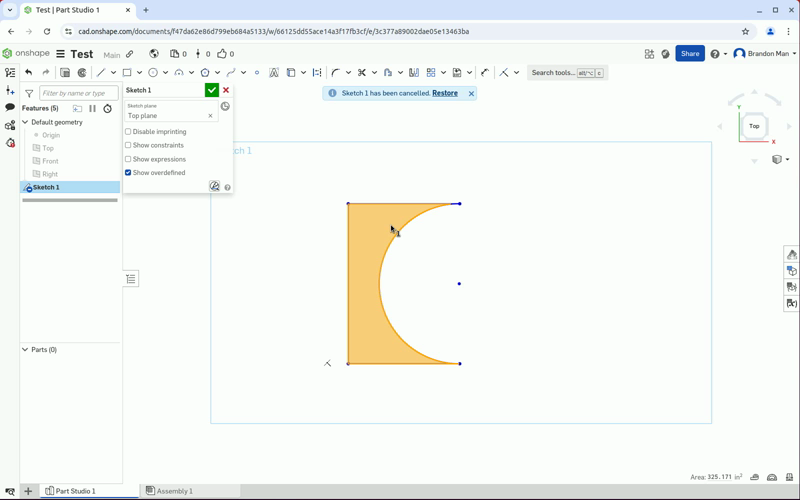
mouse_move(73, 352)
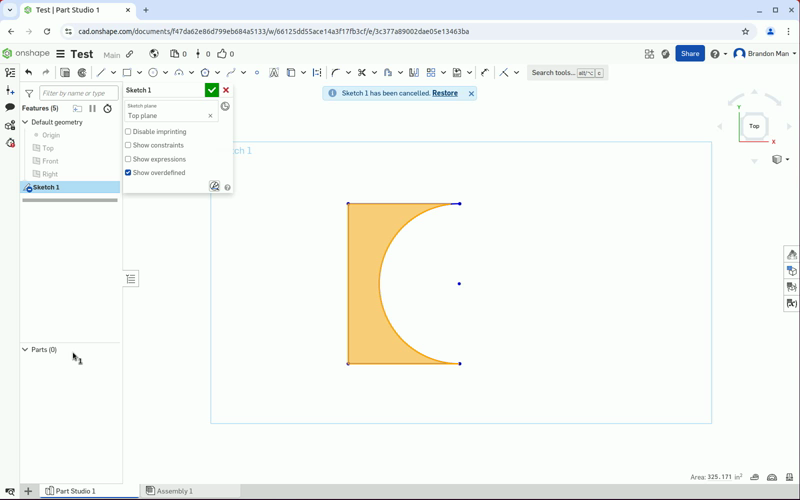
key(shift+y)
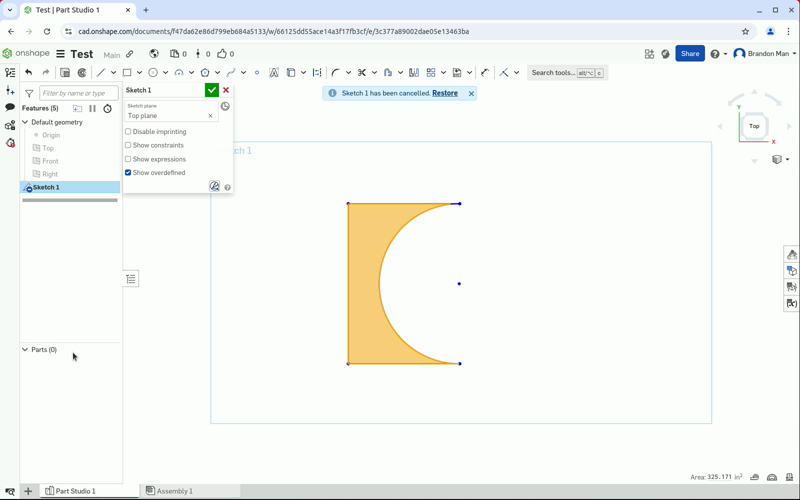
key(shift+e)
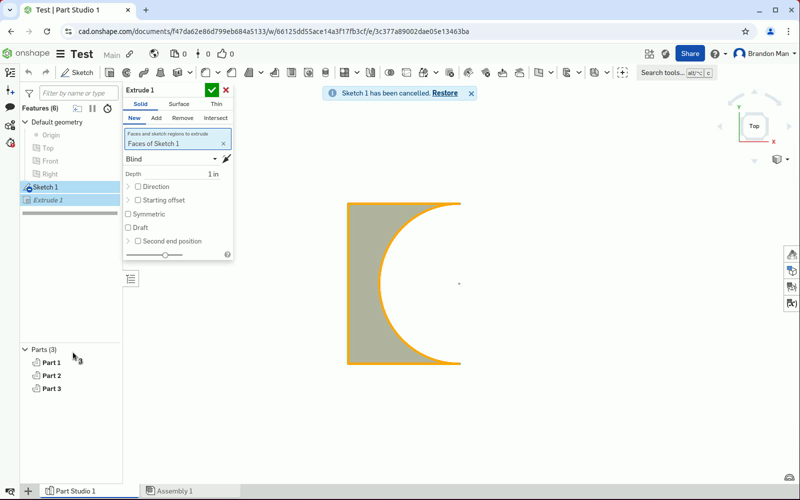
mouse_move(143, 106)
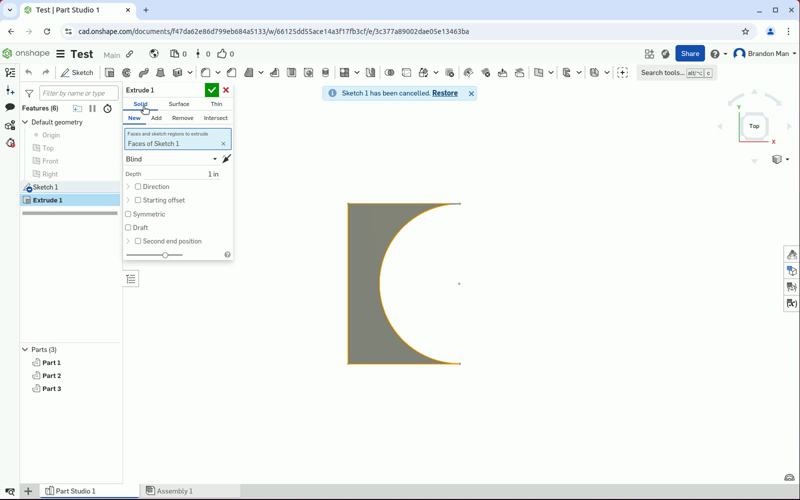
click(143, 106)
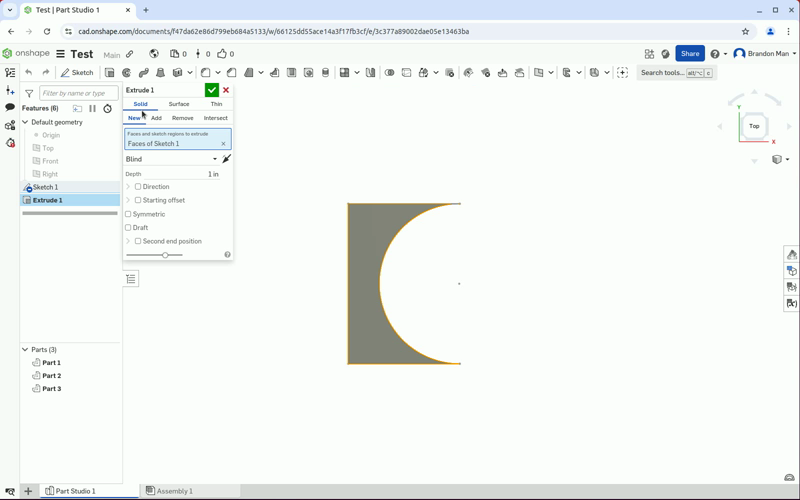
mouse_move(137, 120)
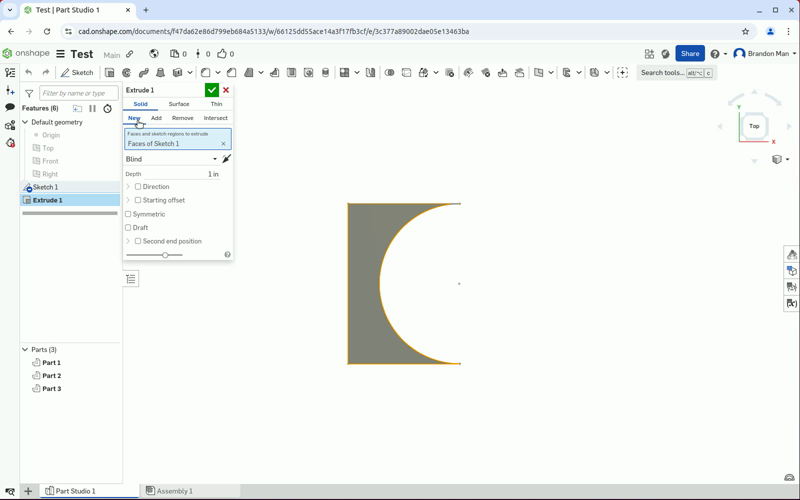
click(137, 120)
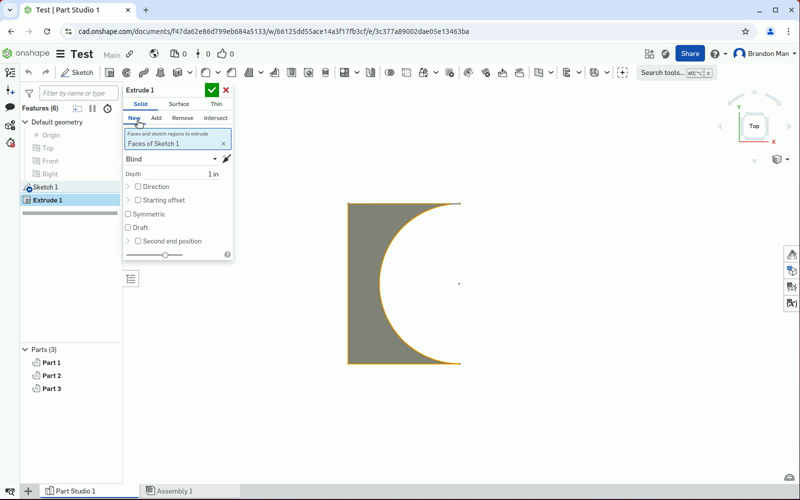
key(tab, 4)
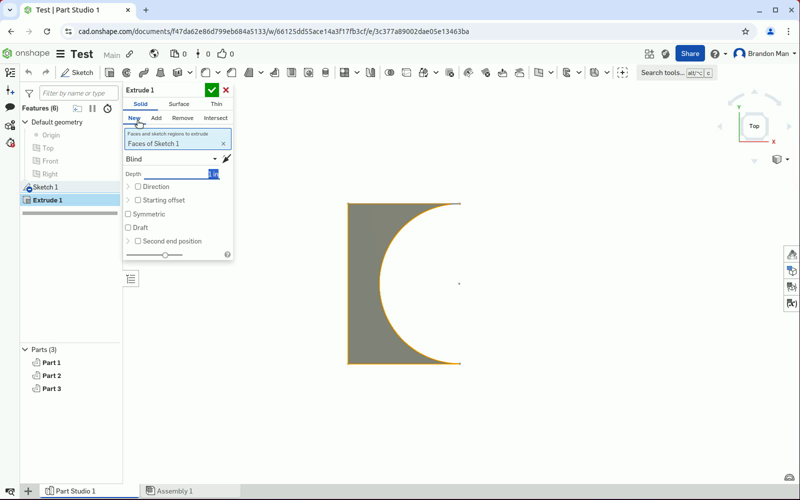
text(21.183)
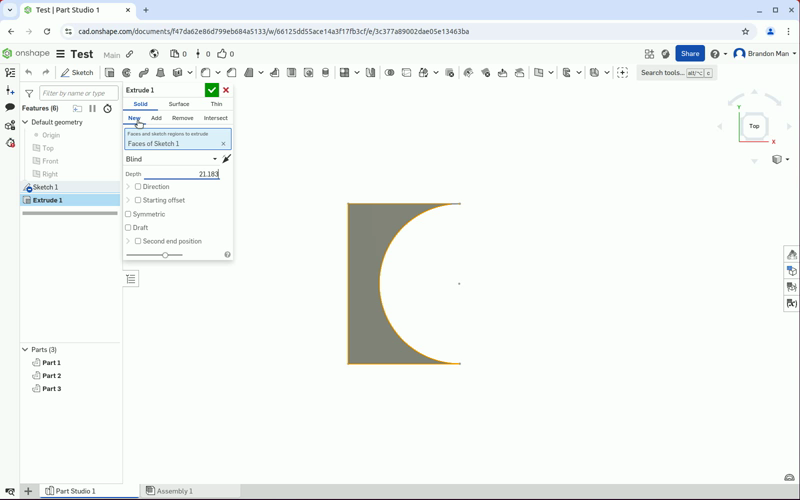
key(enter)
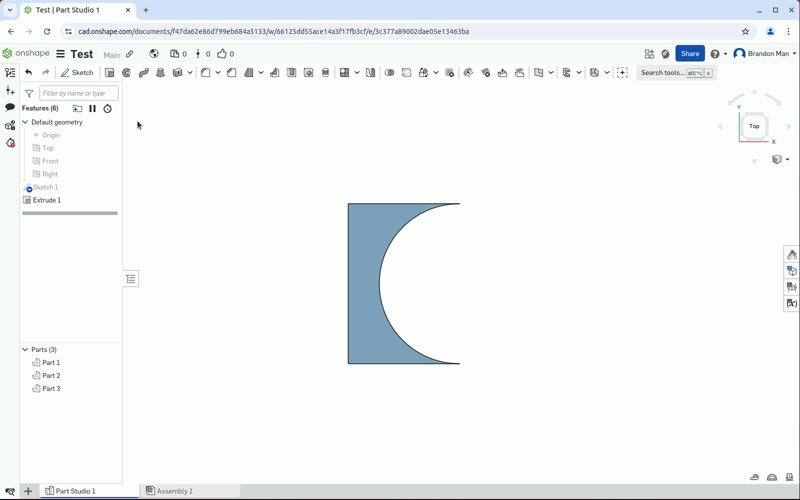
key(shift+h)
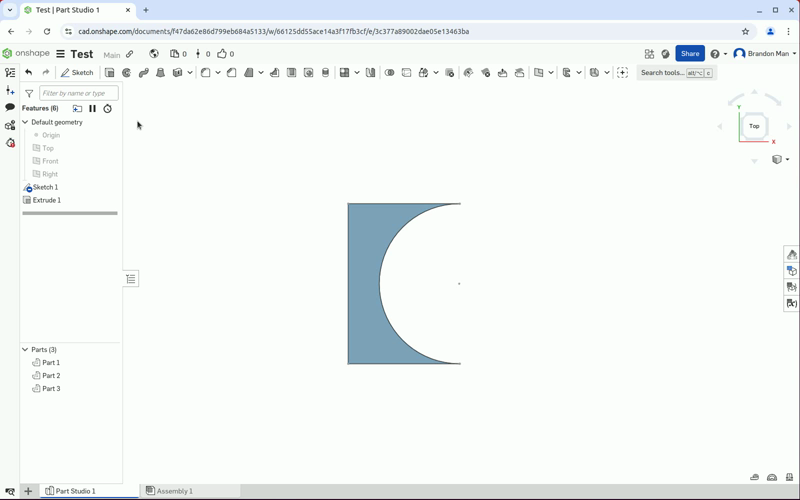
key(shift+h)
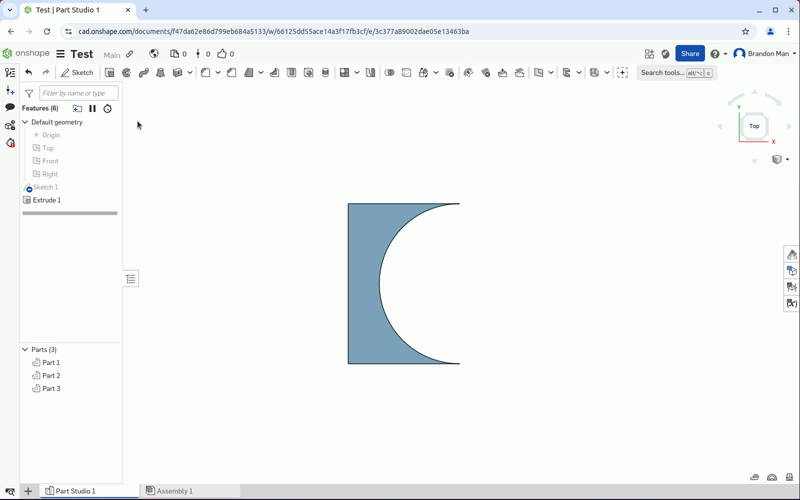
mouse_move(73, 189)
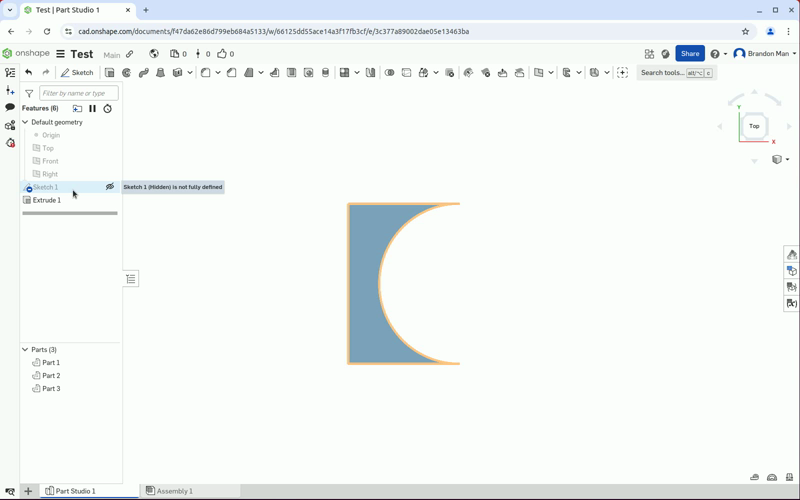
click(73, 189)
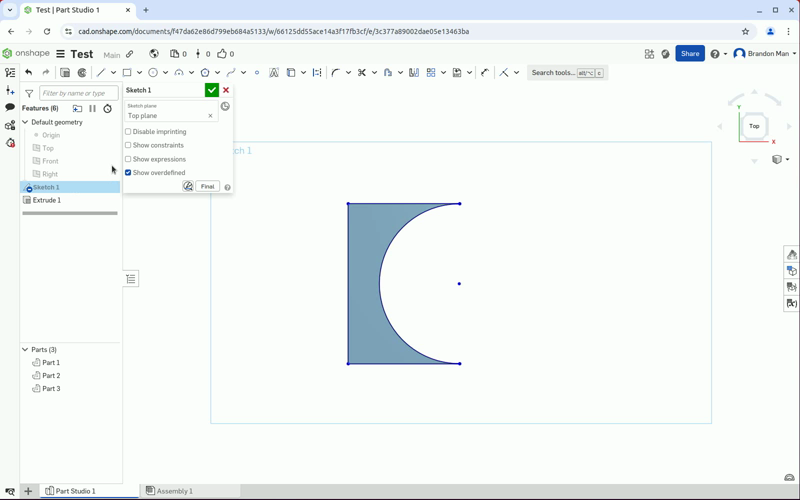
mouse_move(229, 92)
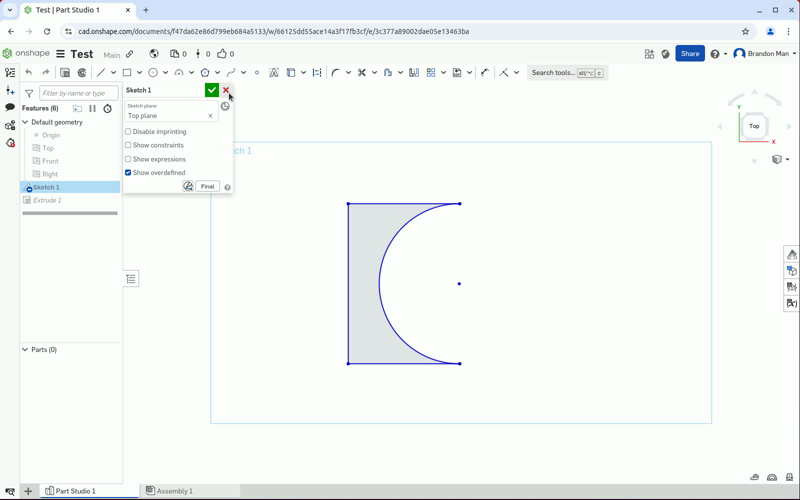
click(229, 92)
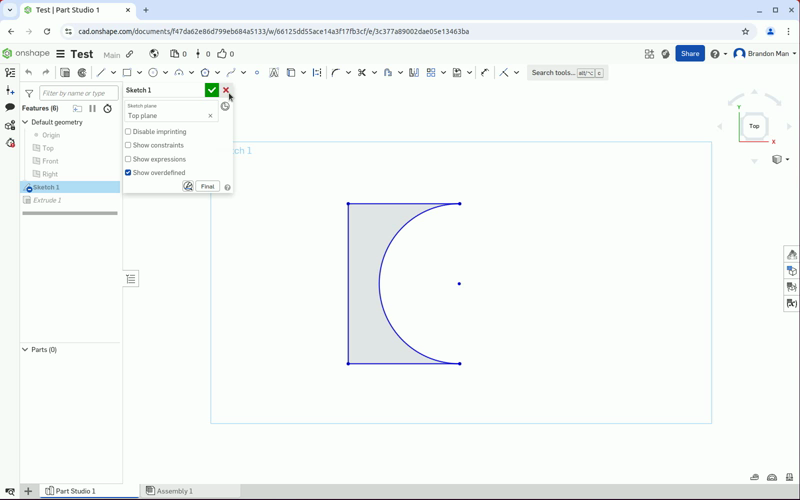
key(shift+s)
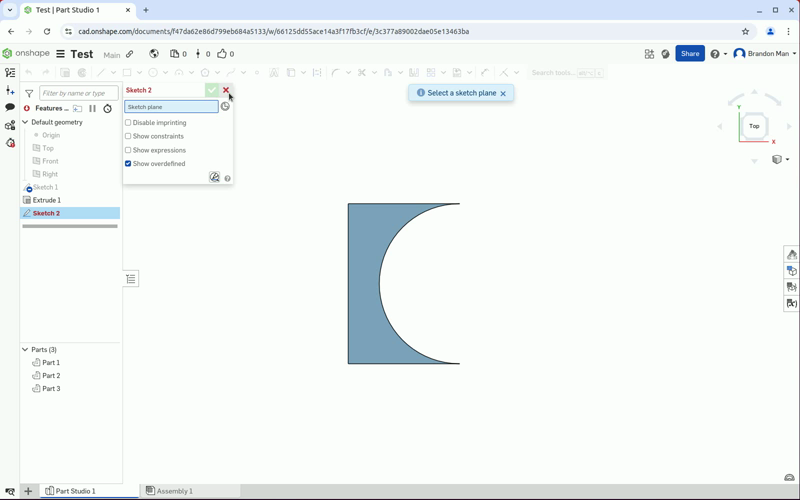
mouse_move(73, 150)
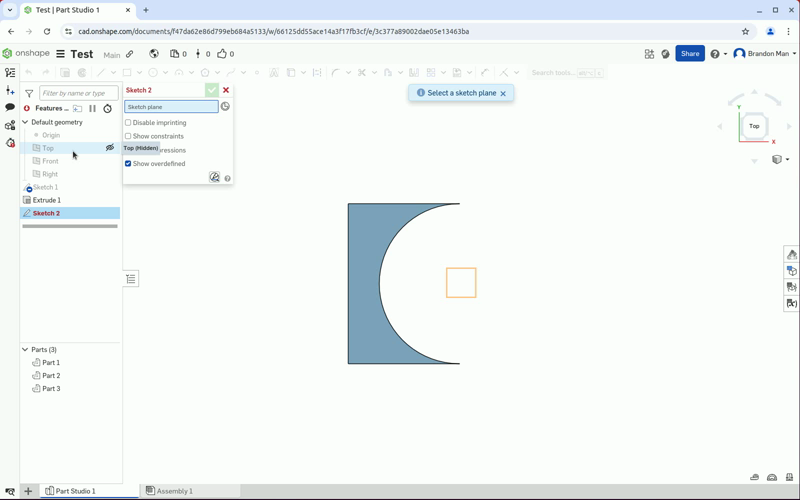
click(73, 150)
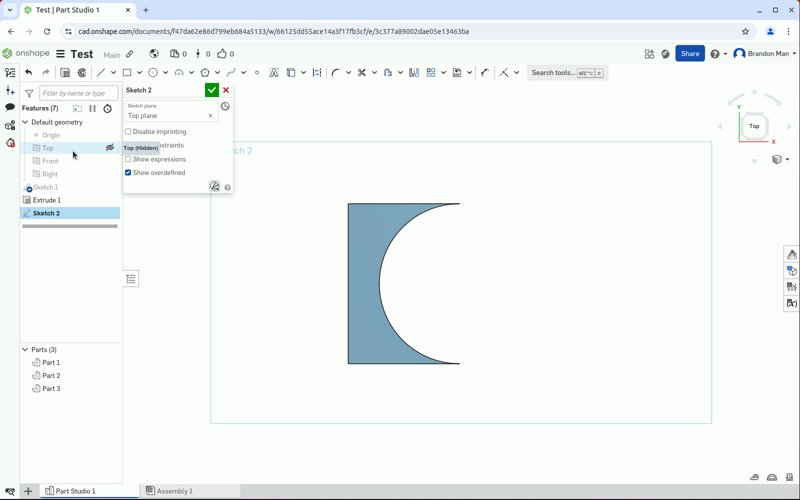
mouse_move(73, 352)
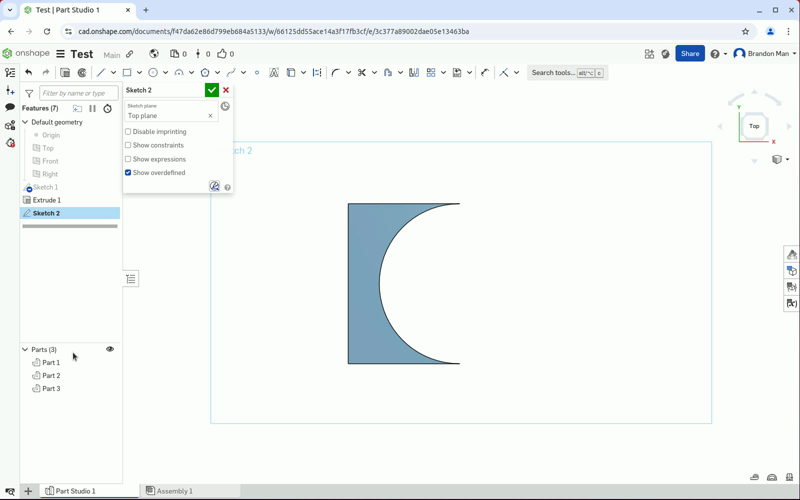
key(y)
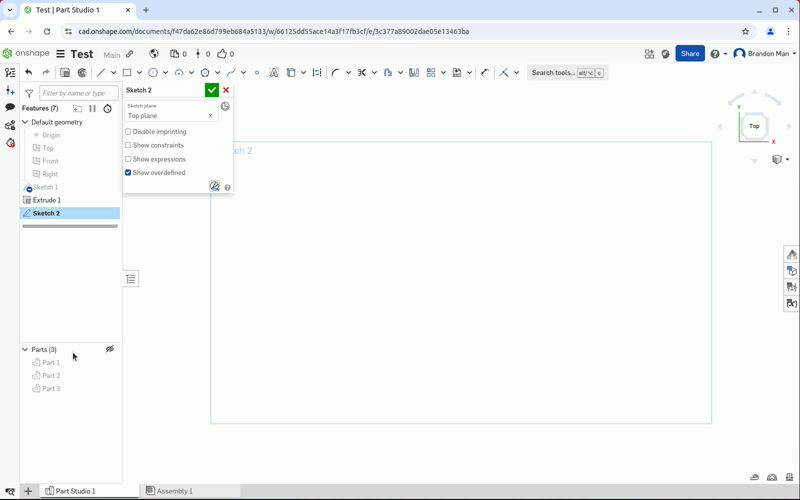
key(c)
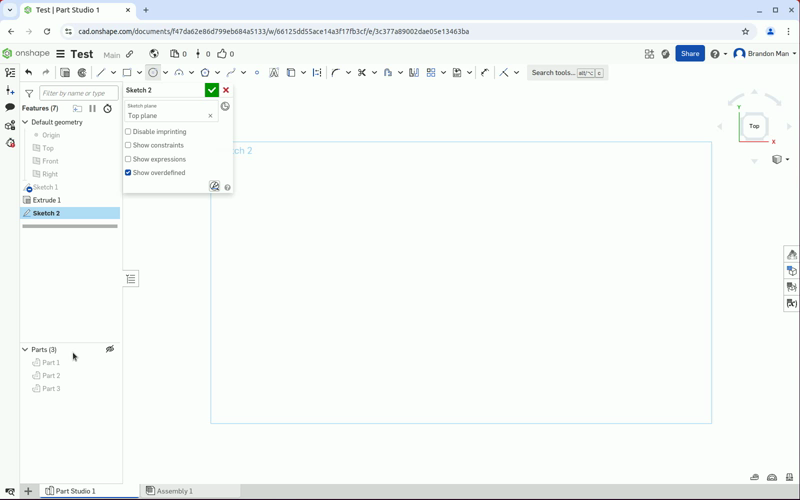
key_down(shift)
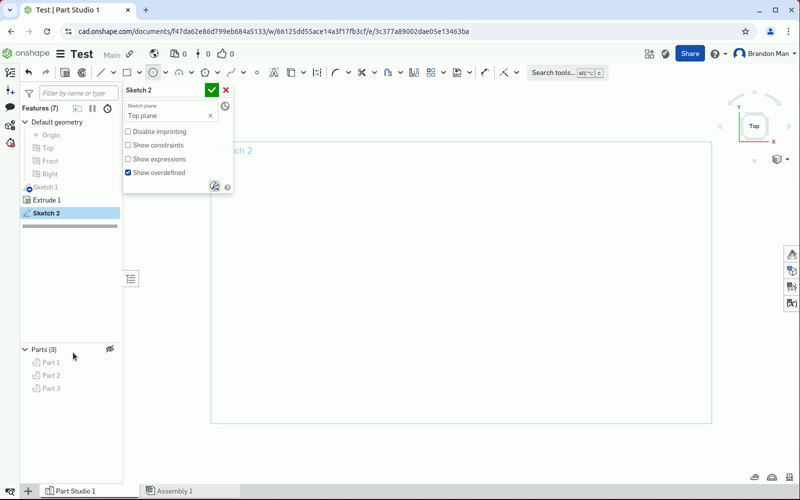
mouse_move(460, 282)
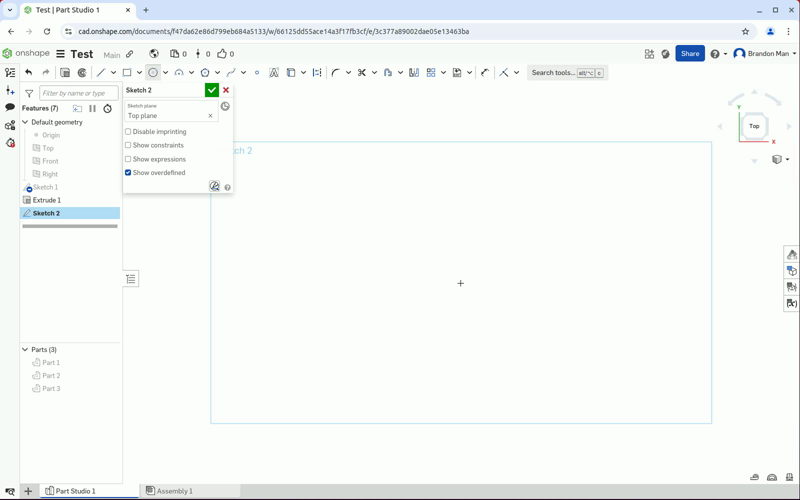
click(460, 282)
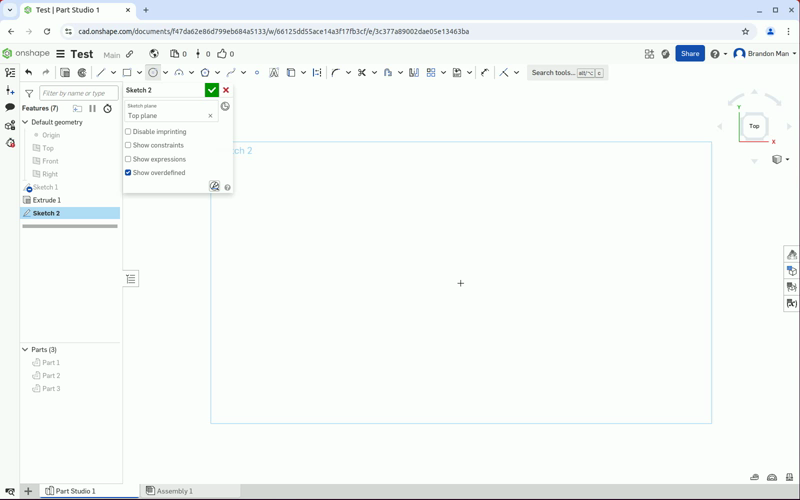
key_up(shift)
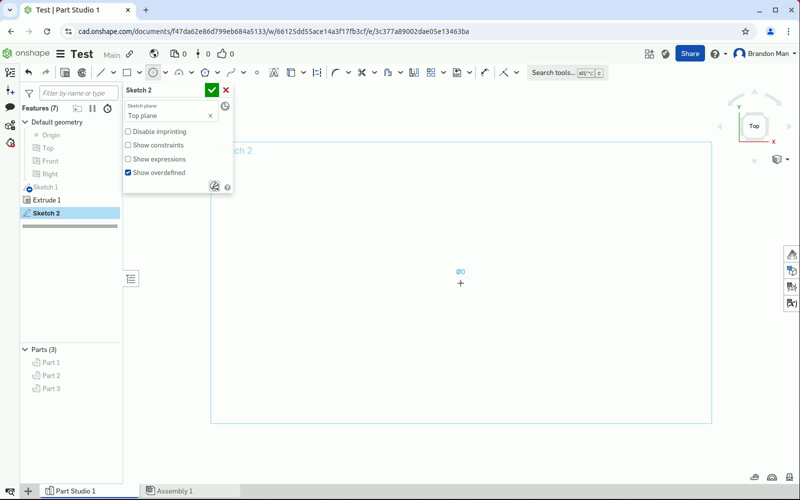
mouse_move(541, 282)
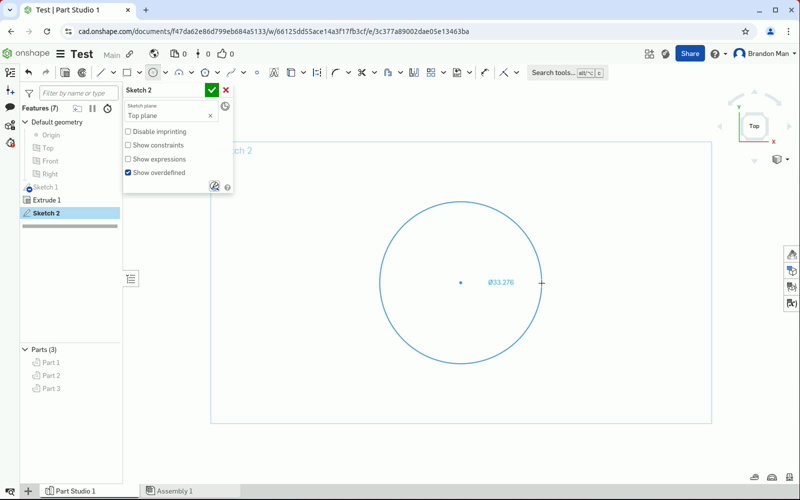
click(541, 282)
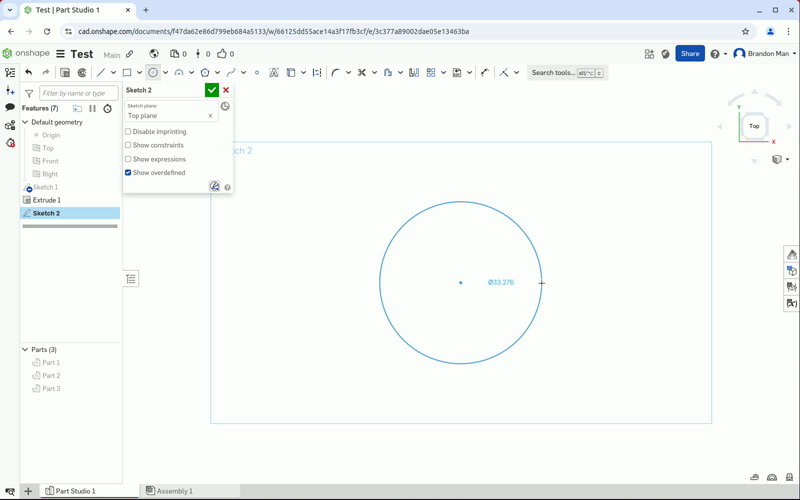
key(esc)
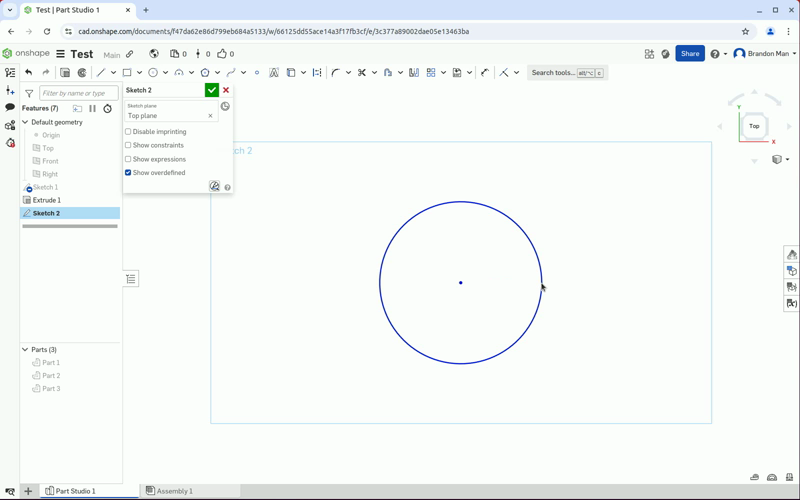
key(c)
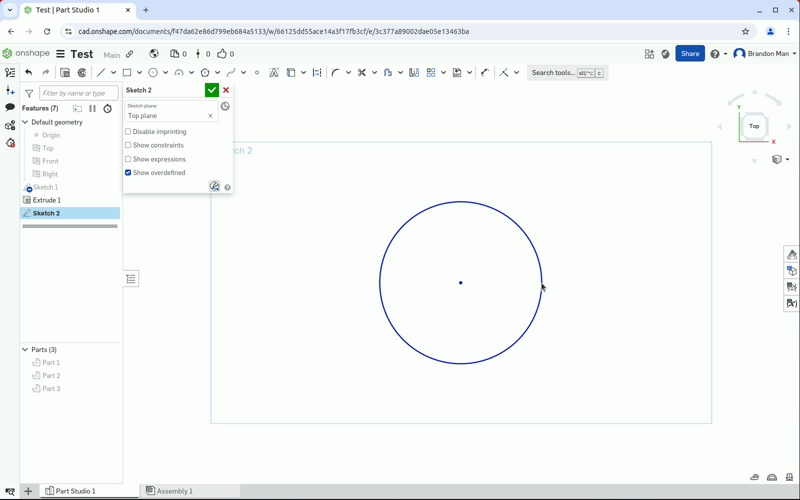
key_down(shift)
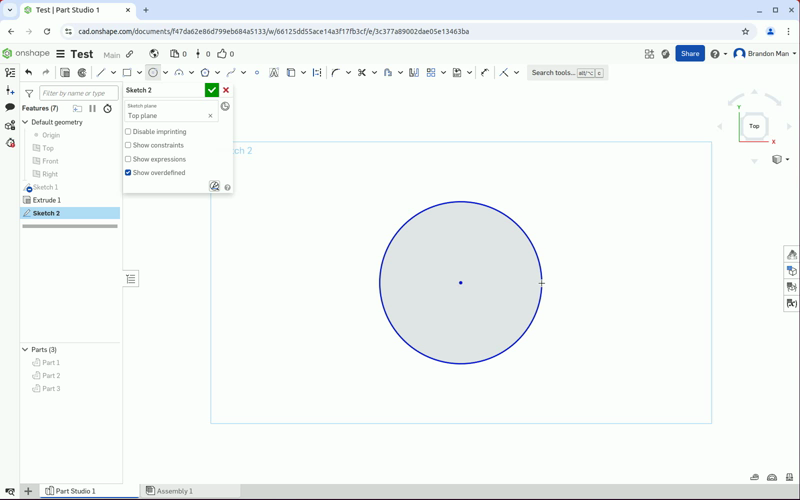
mouse_move(460, 282)
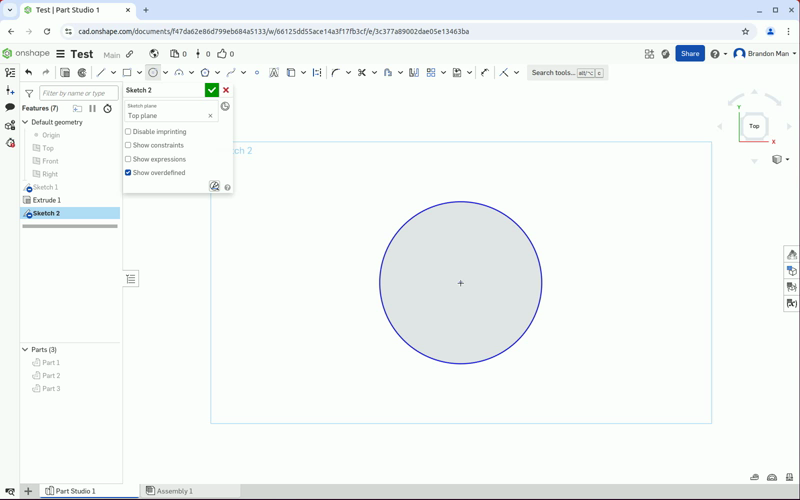
click(460, 282)
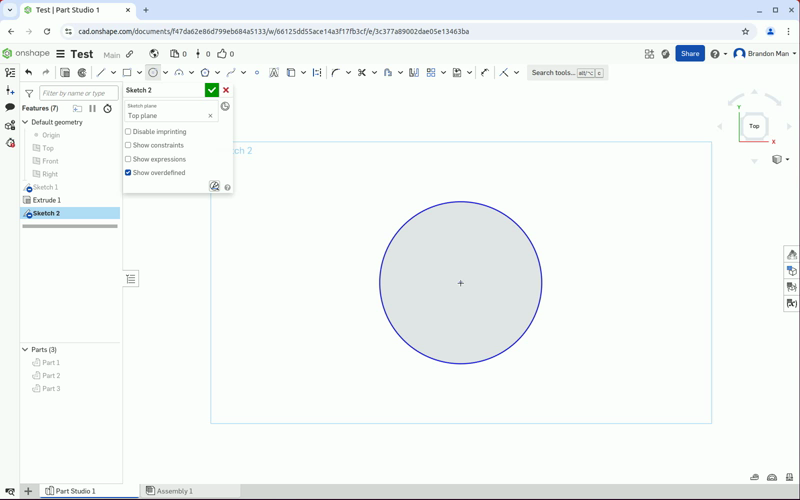
key_up(shift)
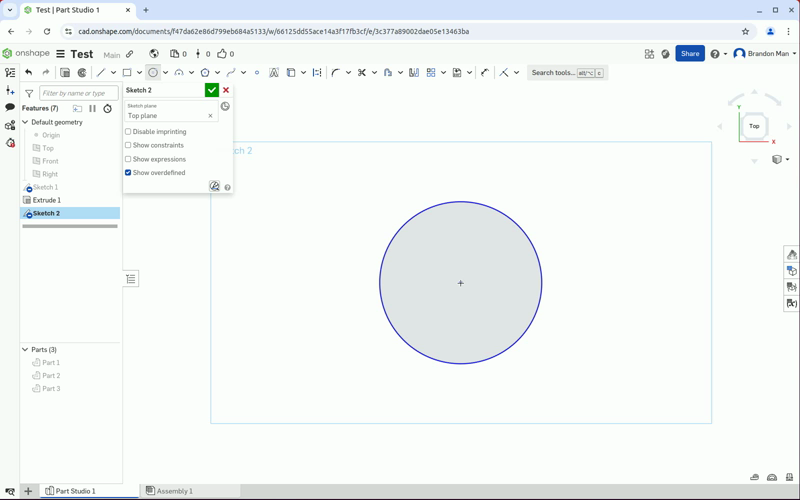
mouse_move(499, 282)
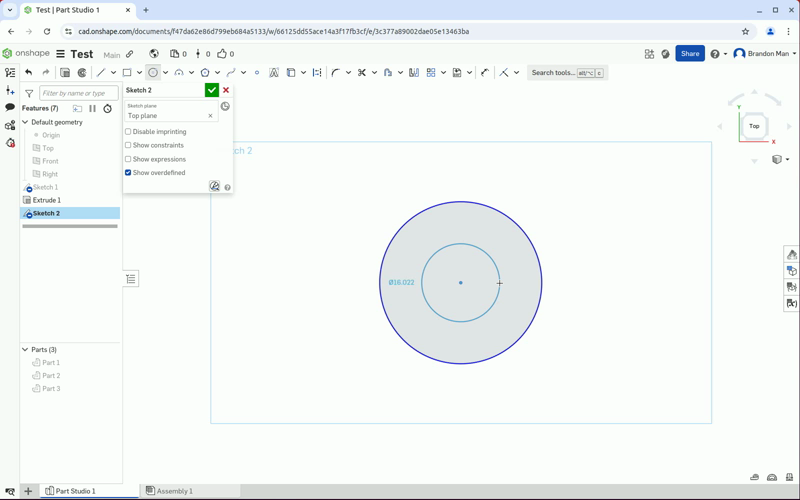
click(499, 282)
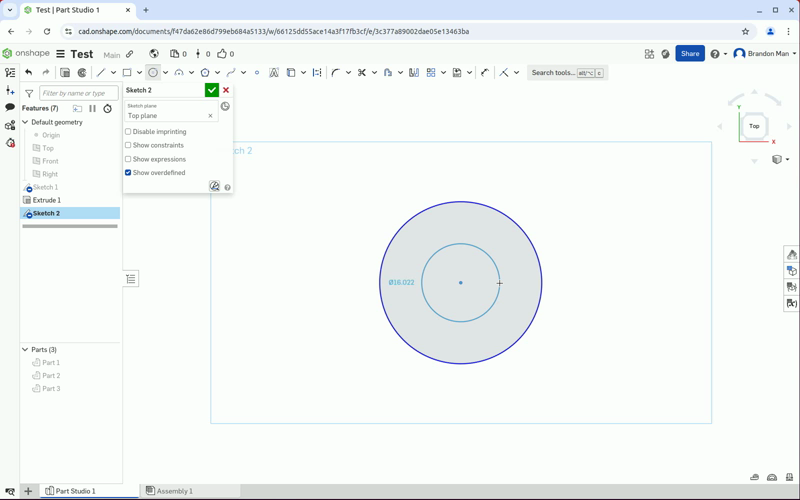
key(esc)
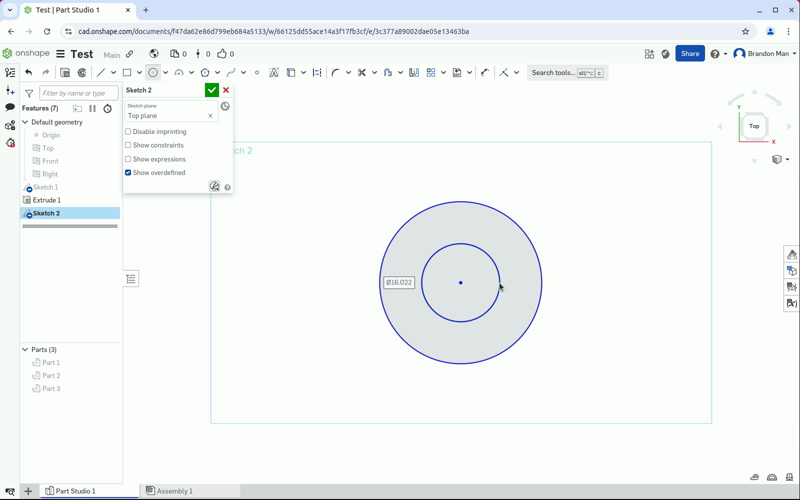
mouse_move(516, 311)
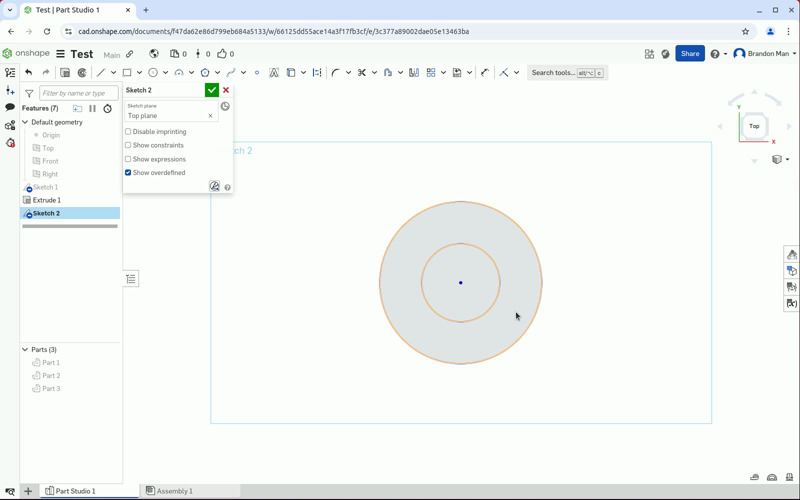
click(516, 311)
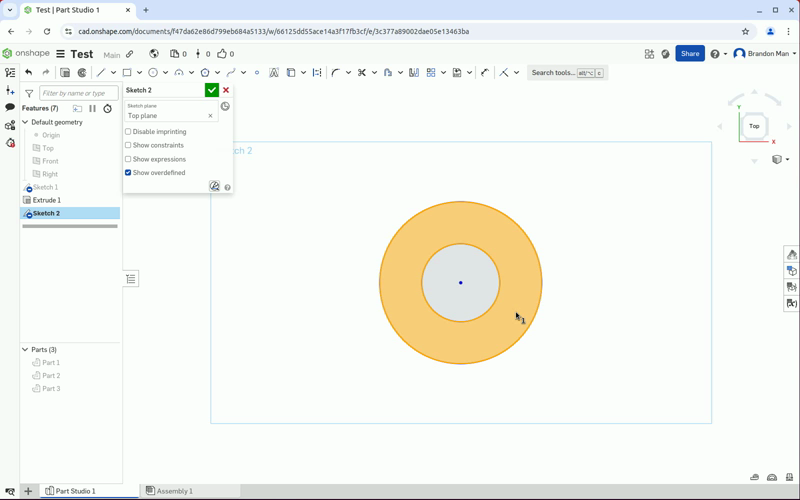
mouse_move(73, 352)
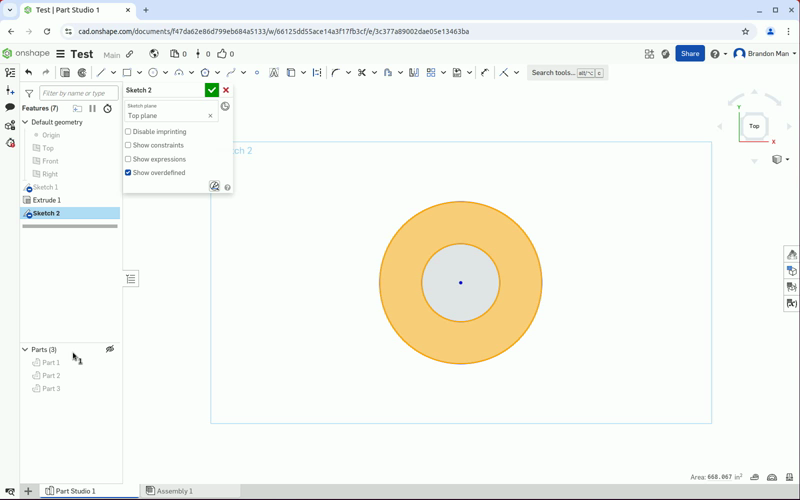
key(shift+y)
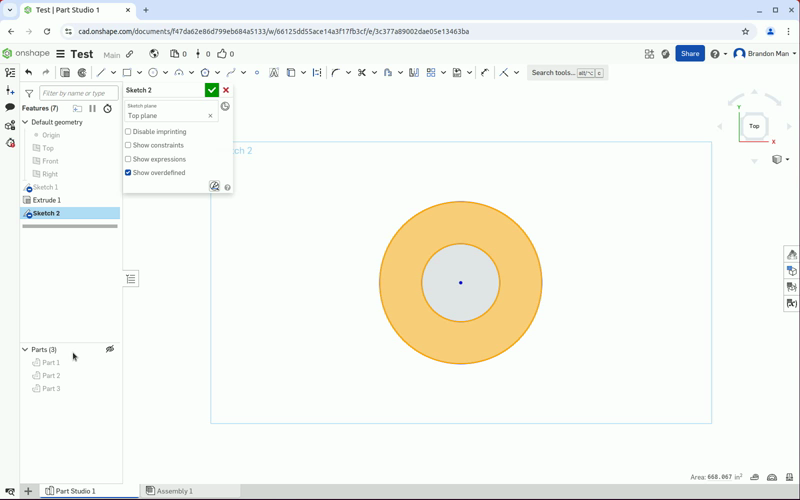
key(shift+e)
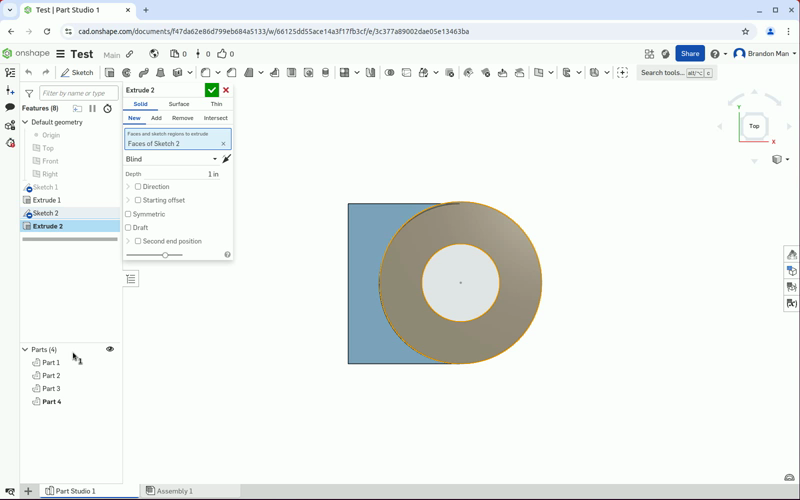
mouse_move(143, 106)
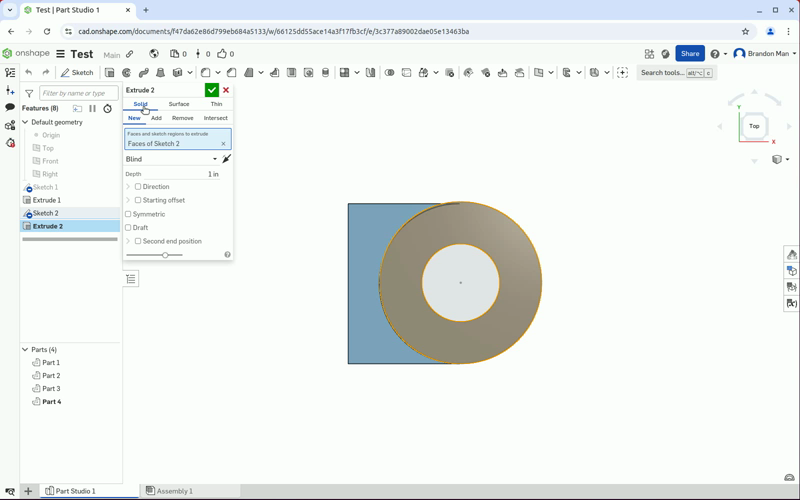
click(143, 106)
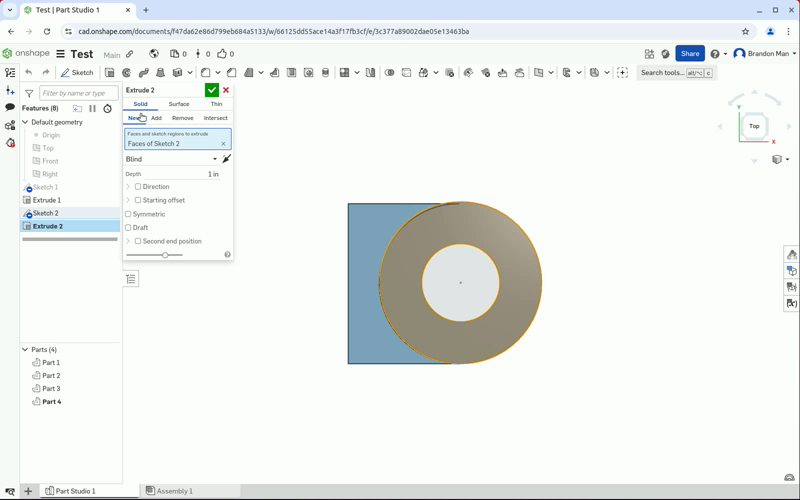
mouse_move(137, 120)
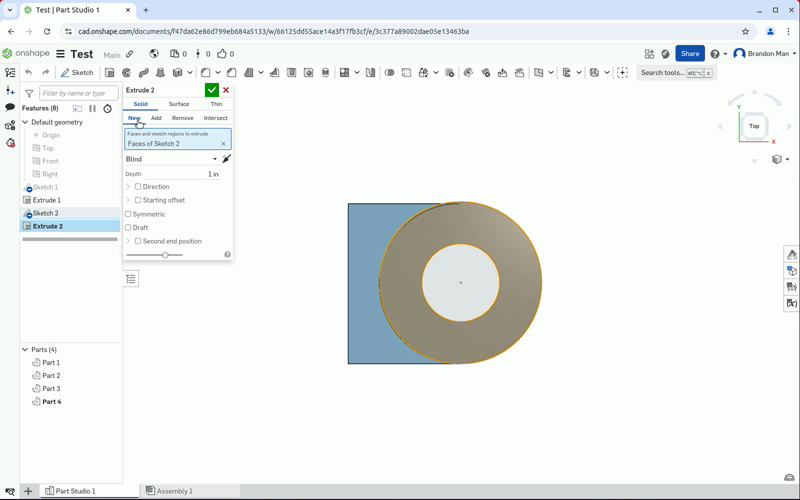
click(137, 120)
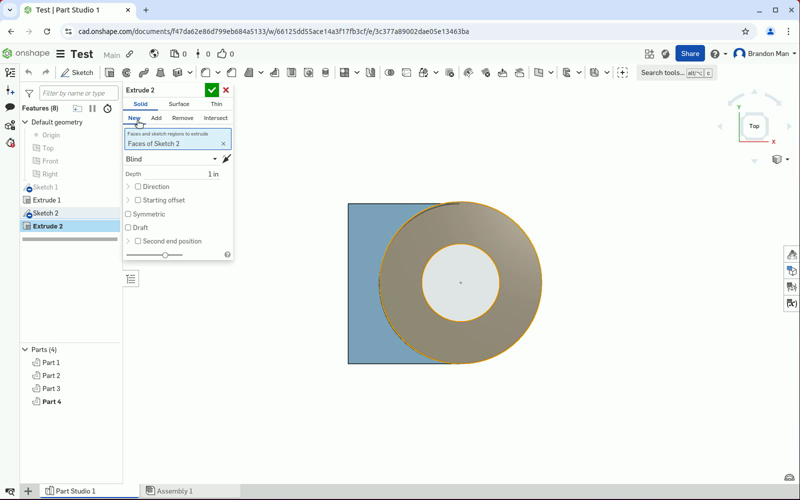
key(tab, 4)
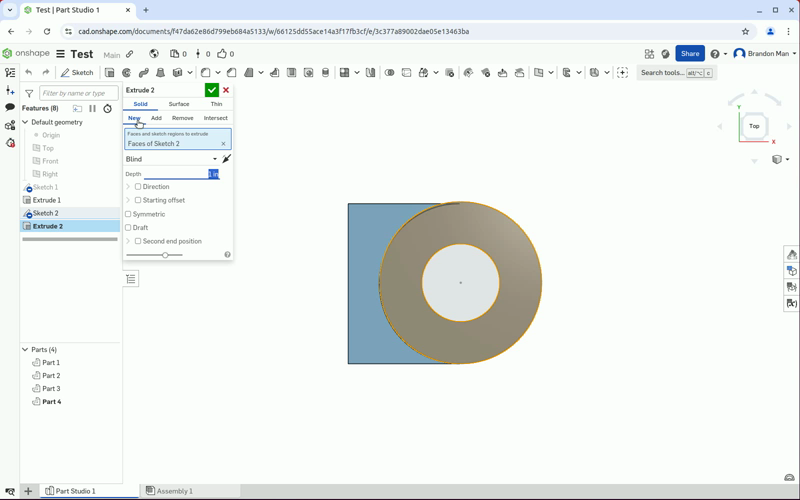
text(21.183)
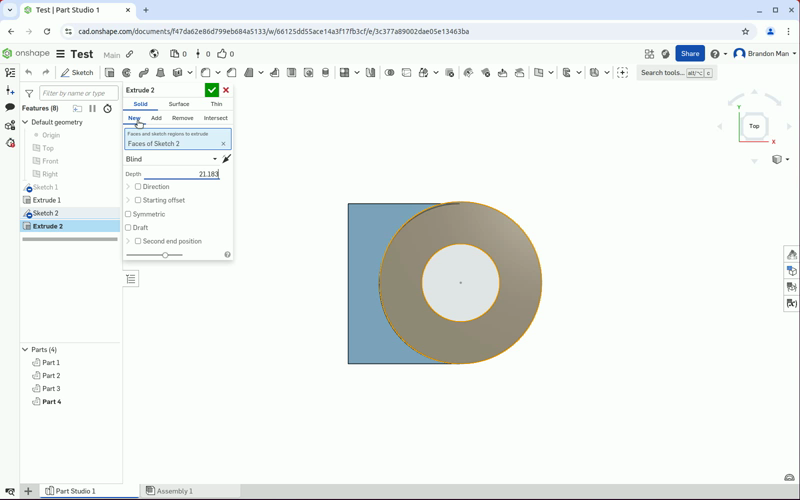
key(enter)
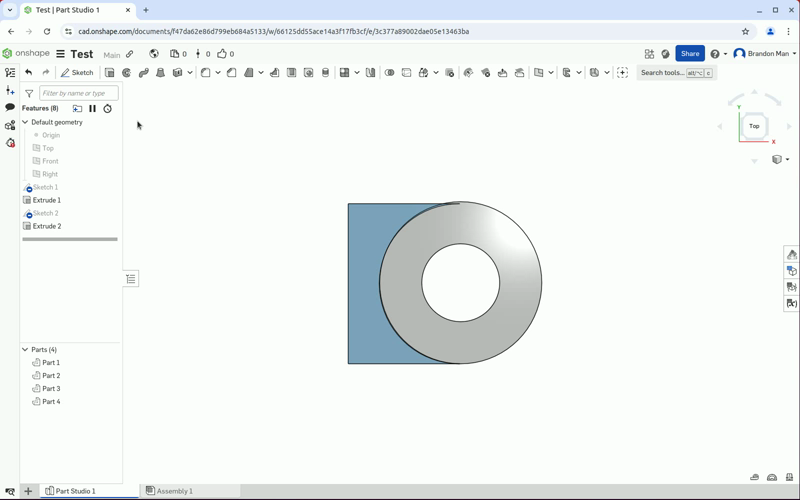
key(shift+h)
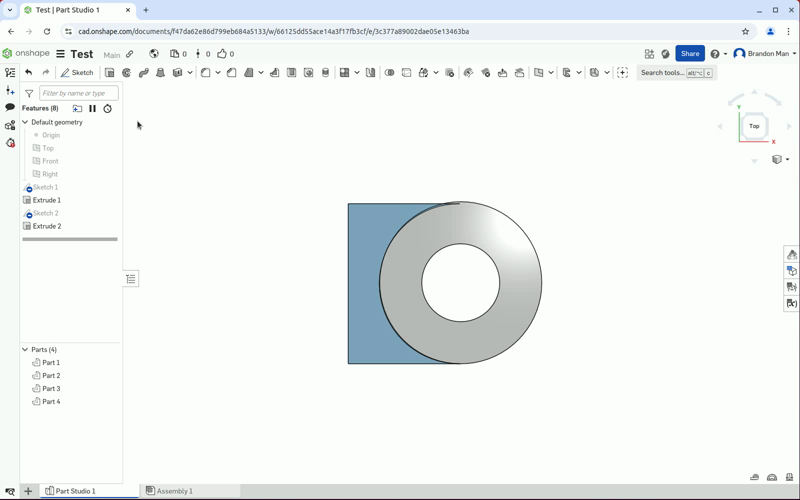
key(shift+h)
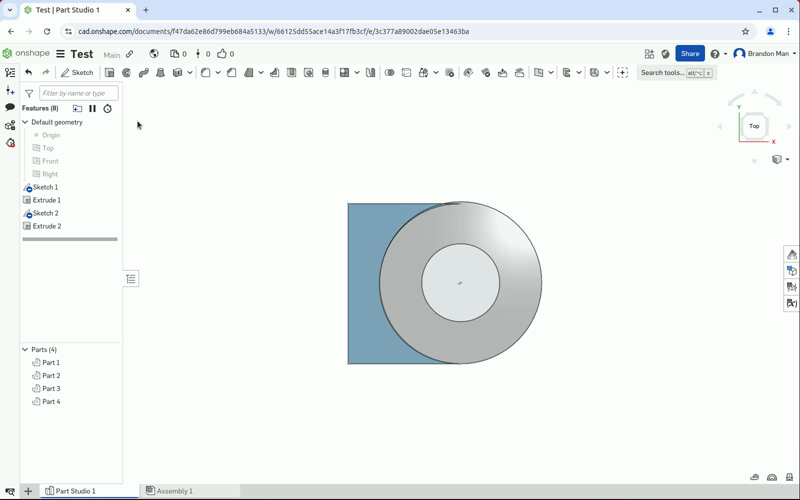
key(shift+7)
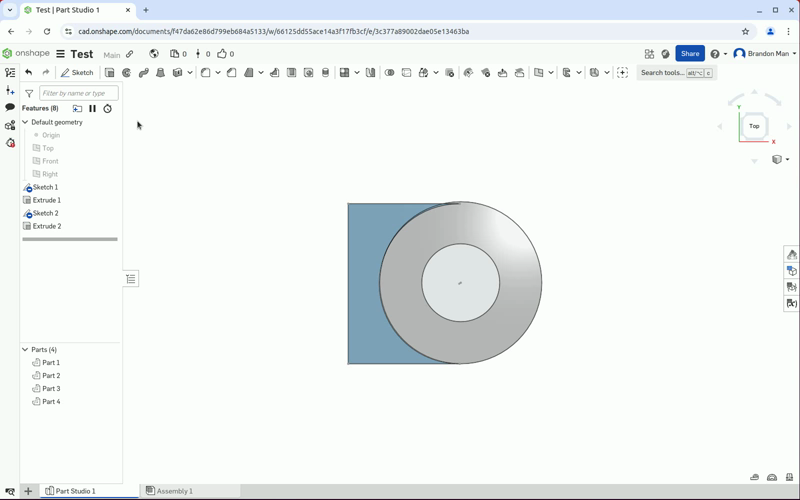
key(up, 3)
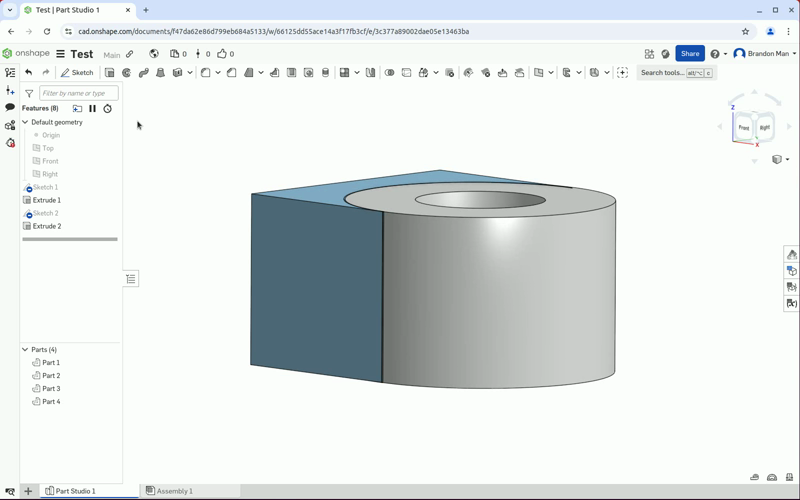
key(left, 3)
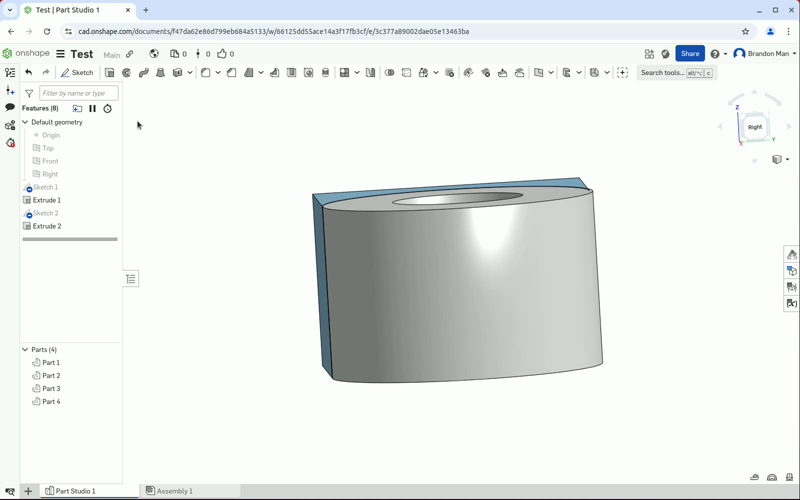
key(right, 3)
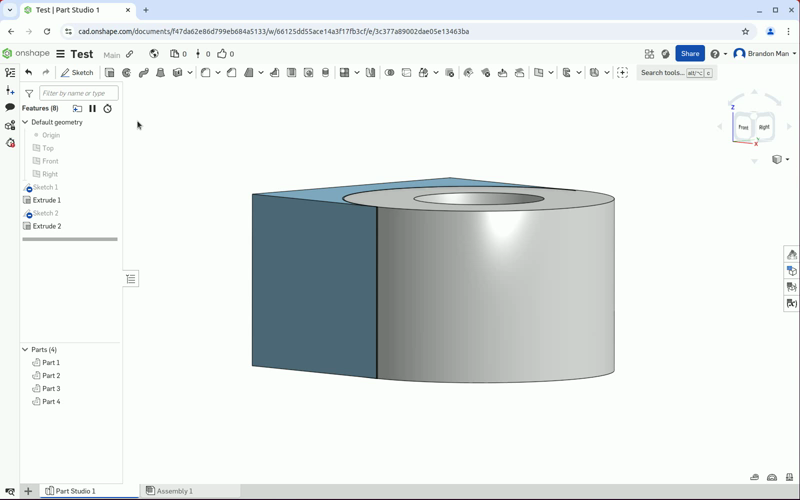
key(down, 3)
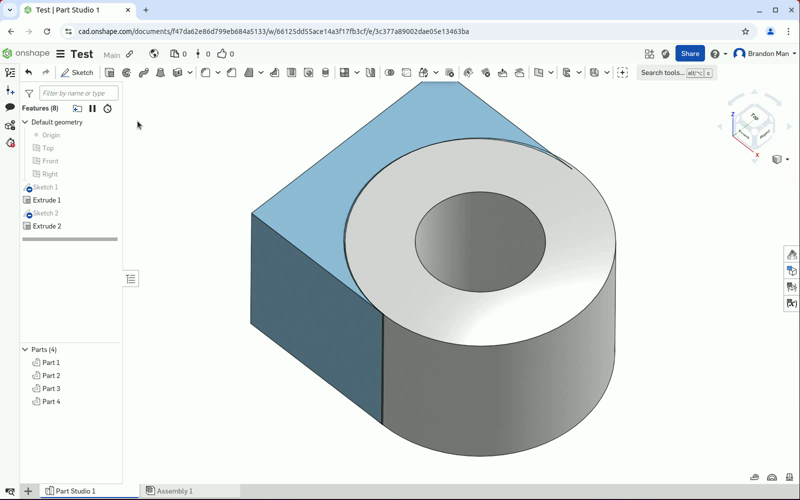
mouse_move(73, 189)
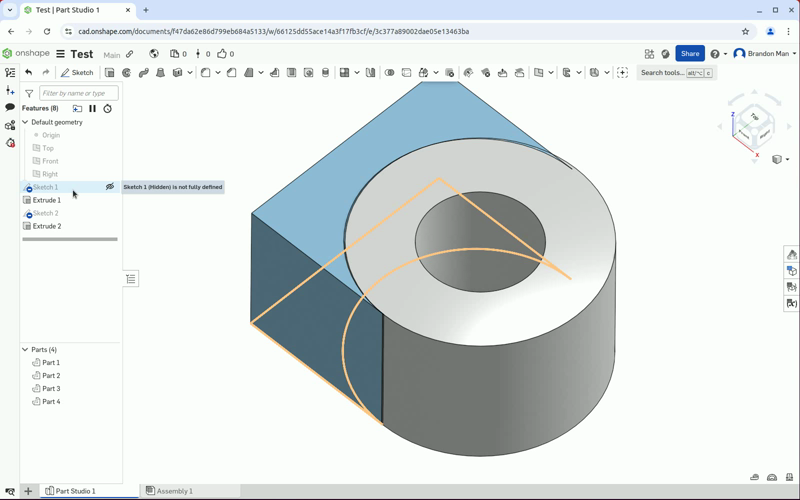
click(73, 189)